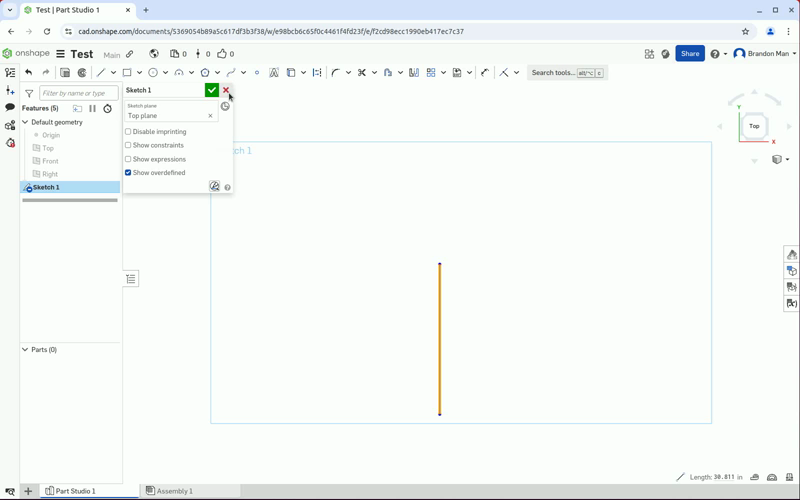
key(shift+h)
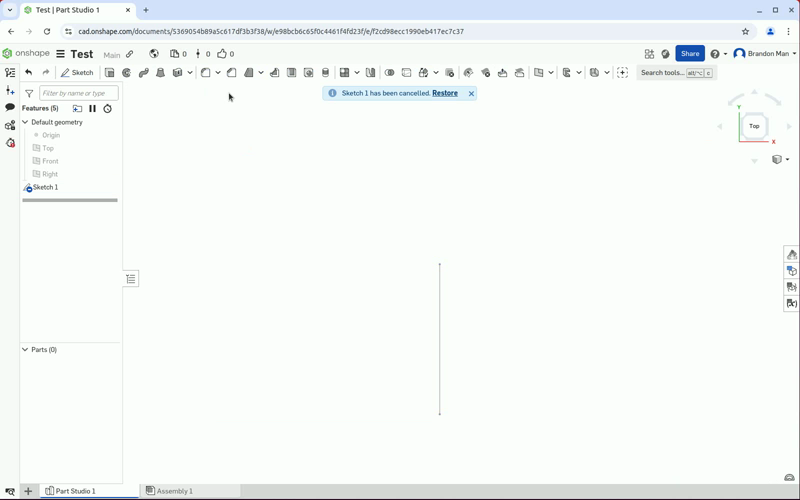
key(shift+s)
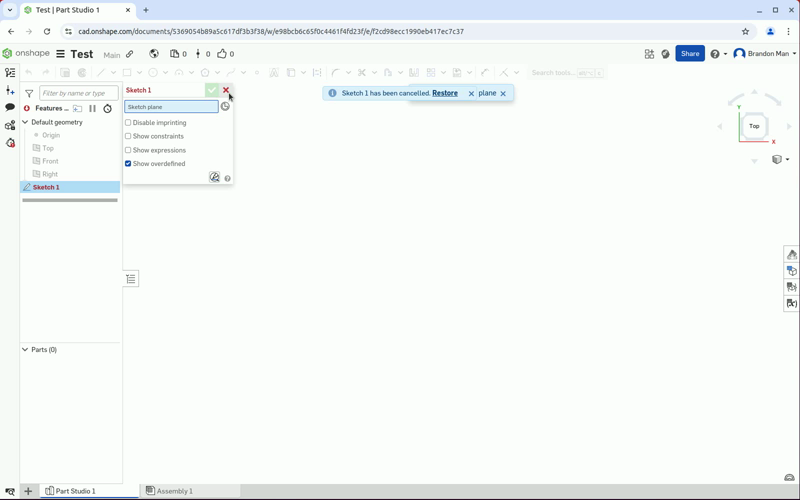
mouse_move(73, 150)
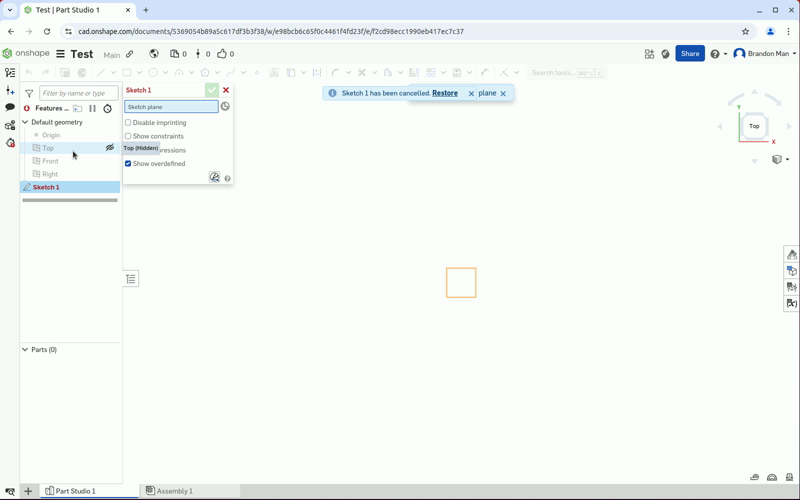
click(73, 150)
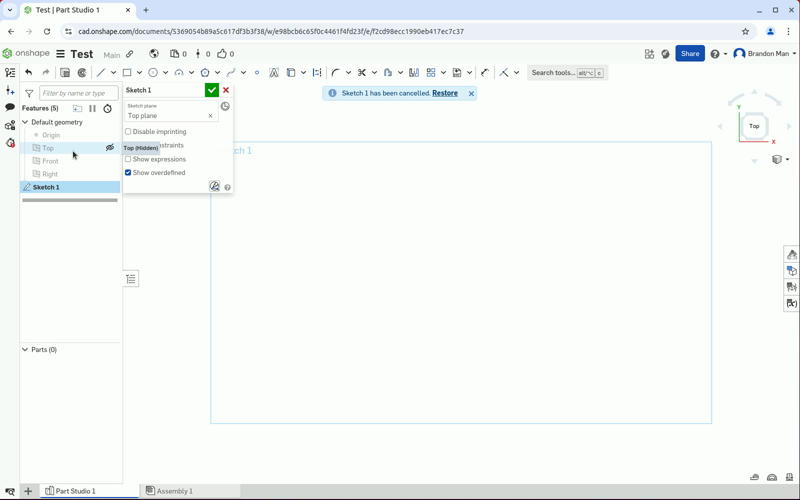
mouse_move(73, 352)
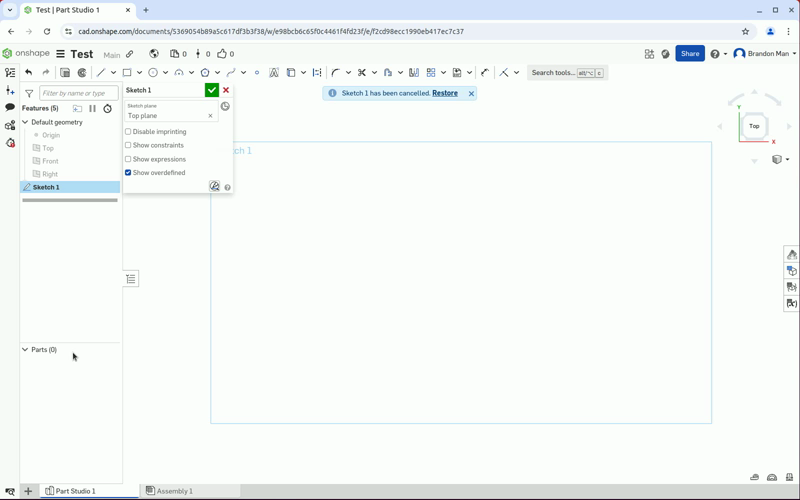
key(y)
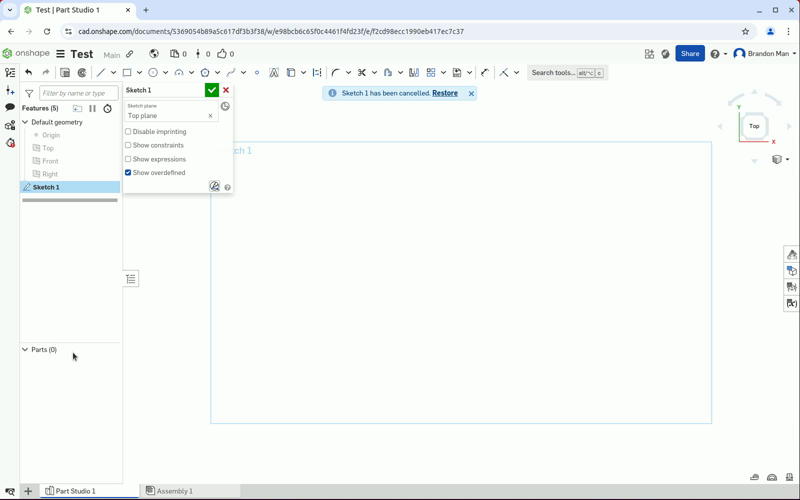
key(l)
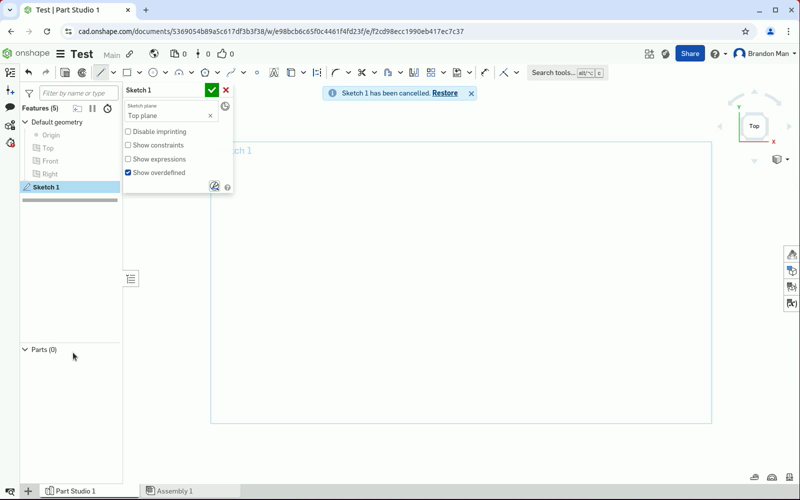
key_down(shift)
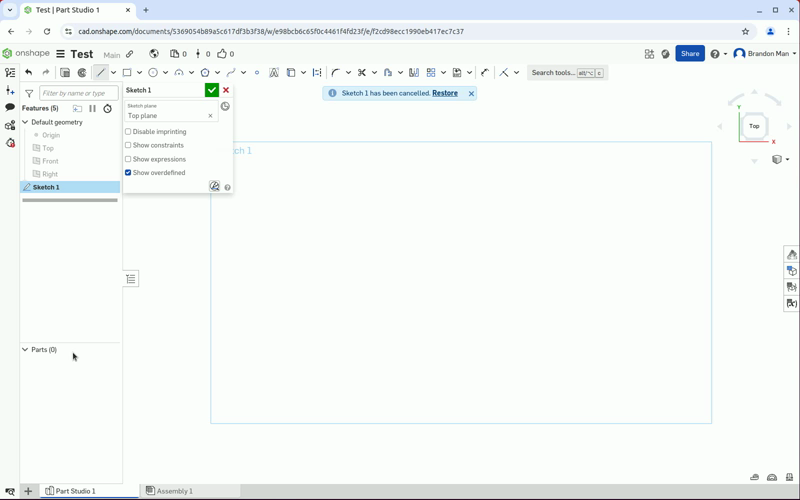
mouse_move(459, 287)
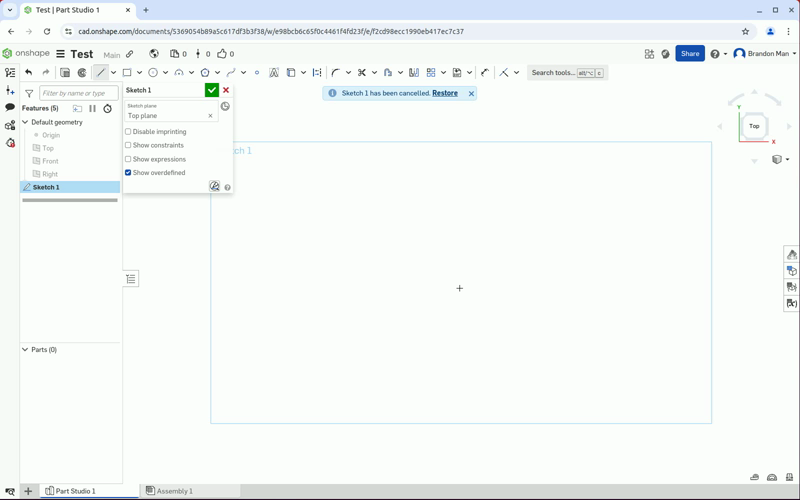
click(459, 287)
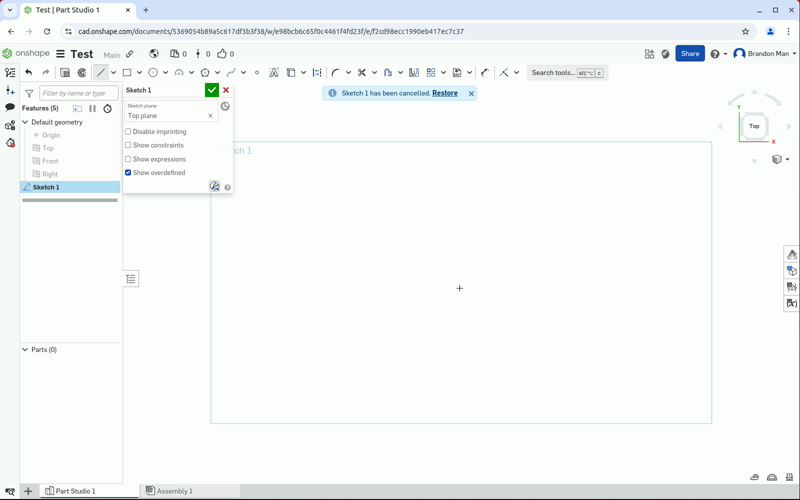
key_up(shift)
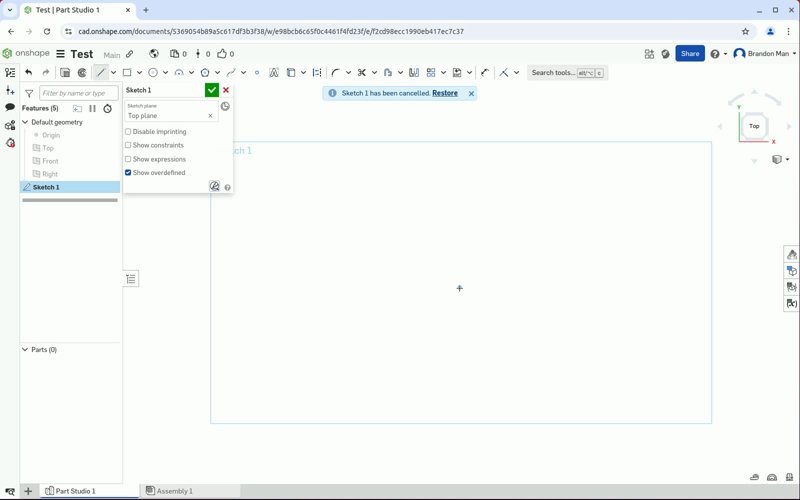
key_down(shift)
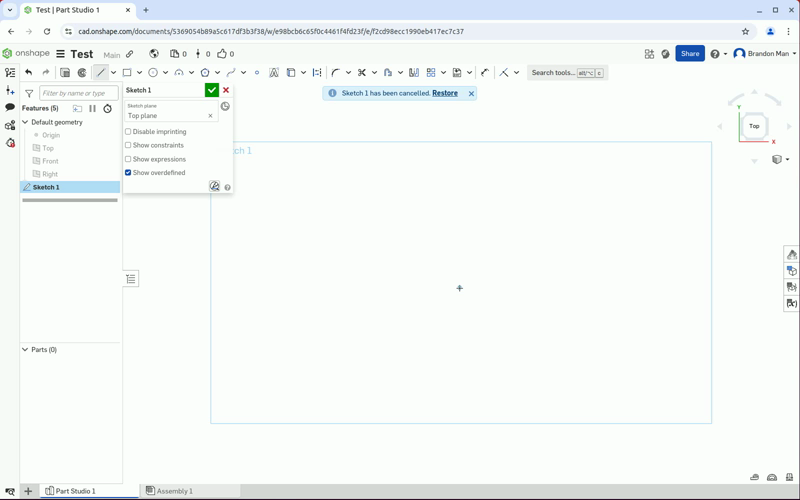
mouse_move(489, 287)
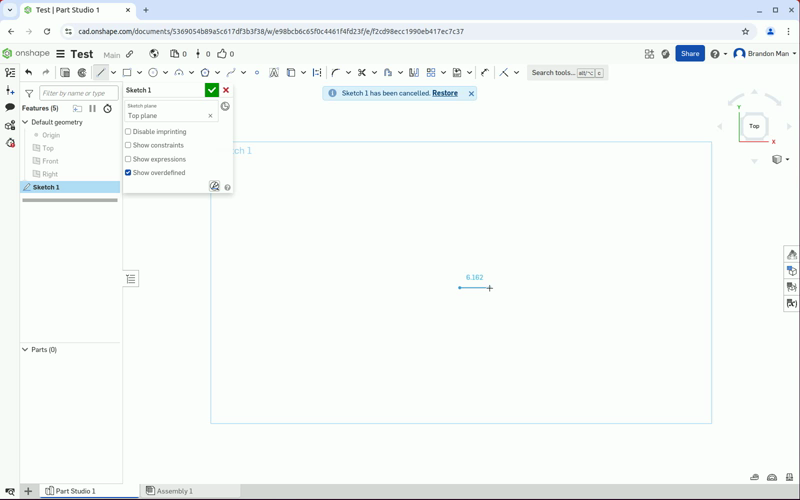
mouse_move(461, 287)
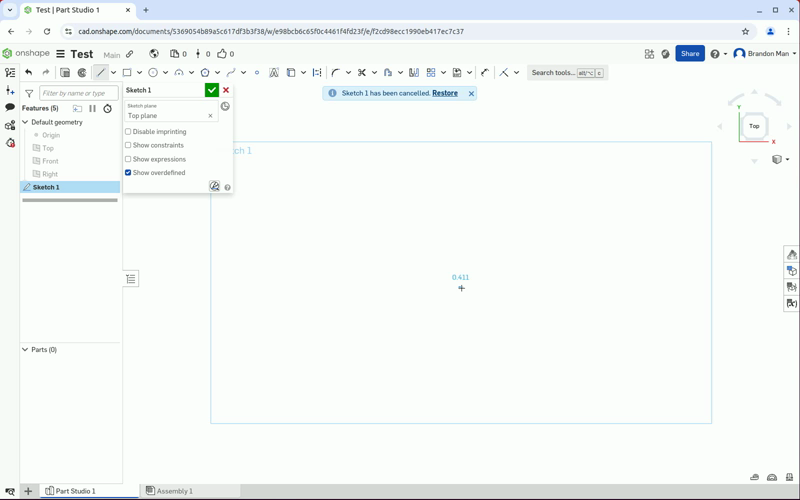
scroll(6)
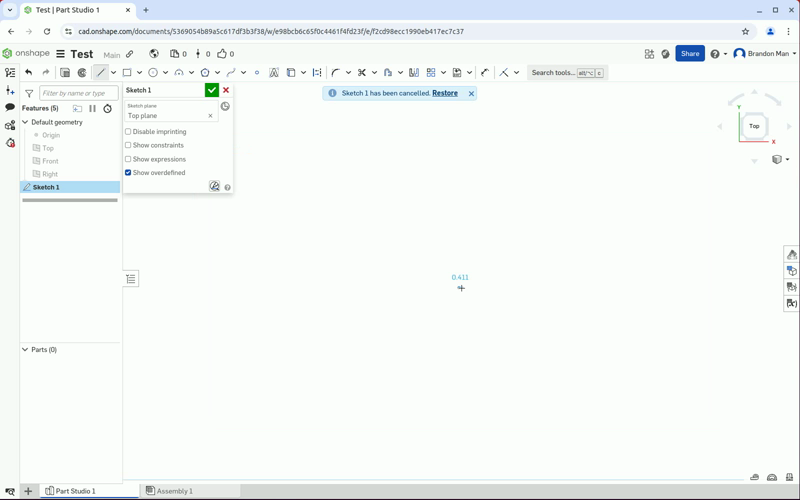
scroll(6)
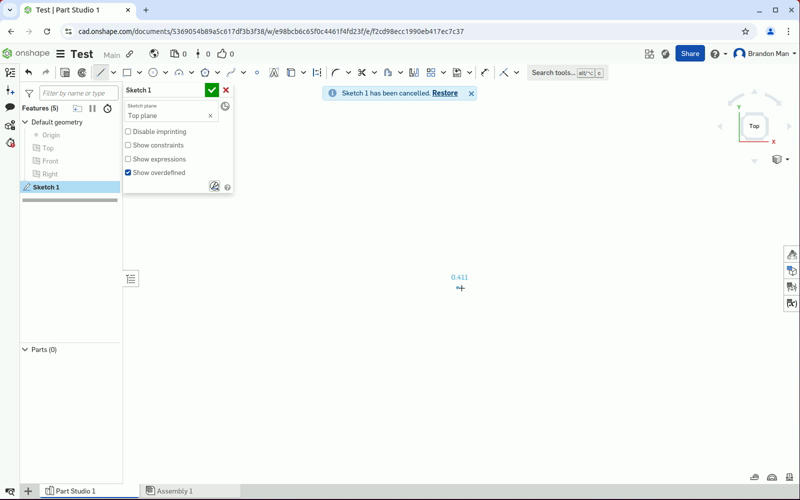
scroll(6)
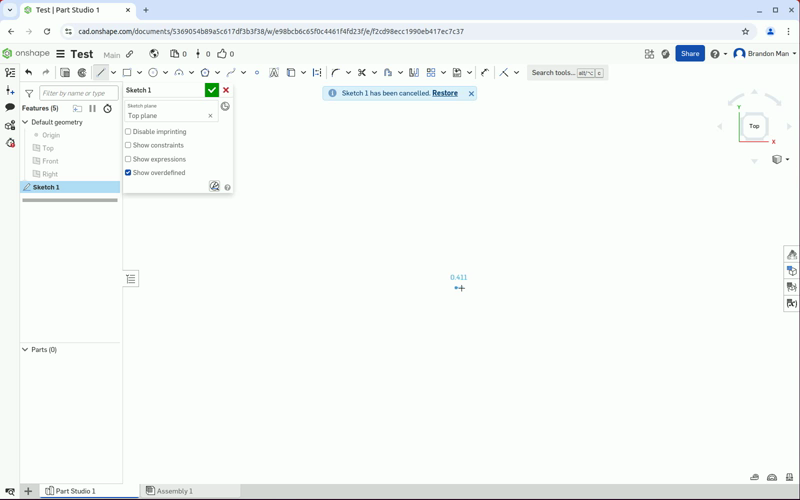
scroll(6)
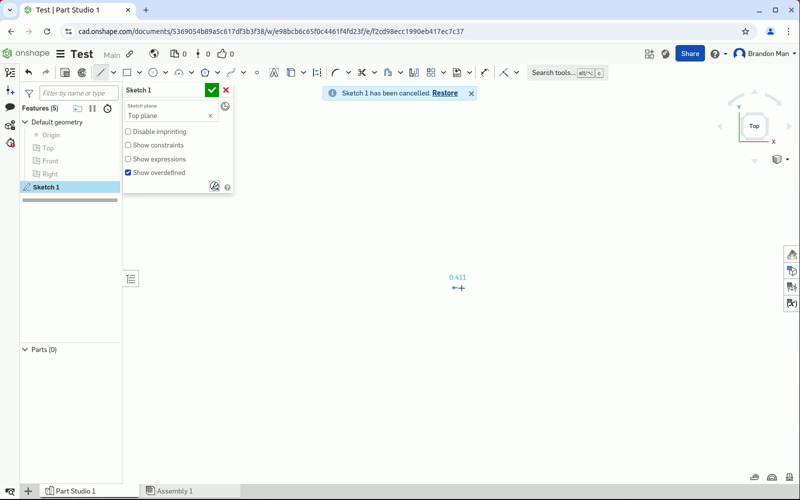
scroll(6)
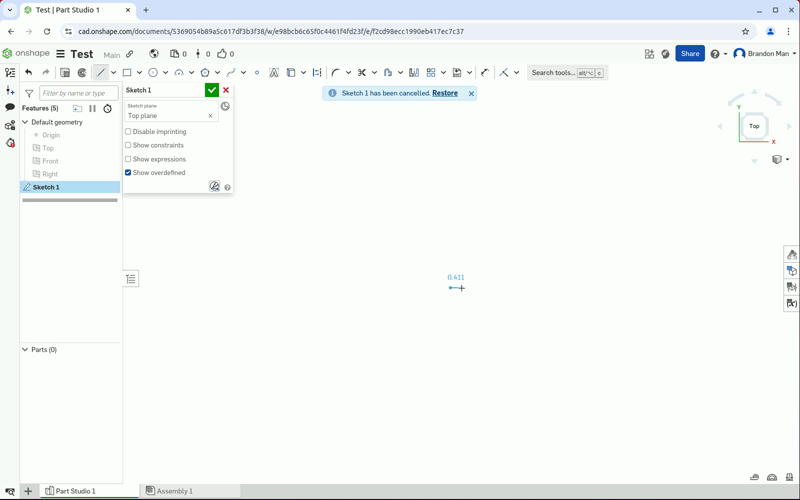
scroll(6)
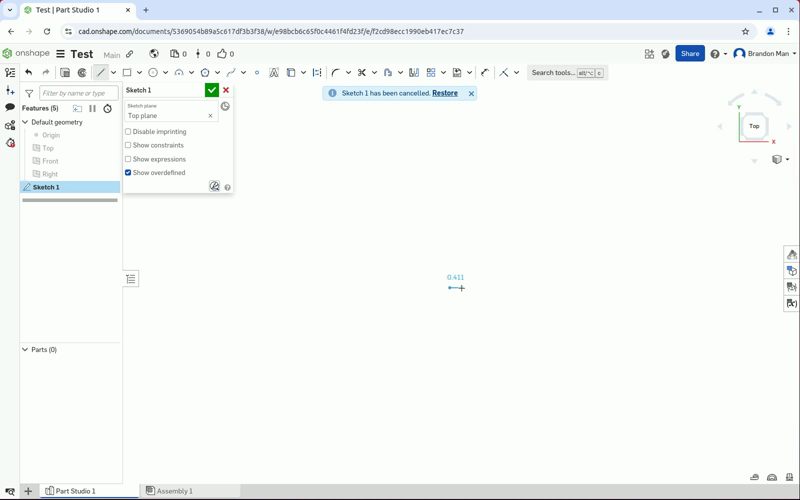
scroll(6)
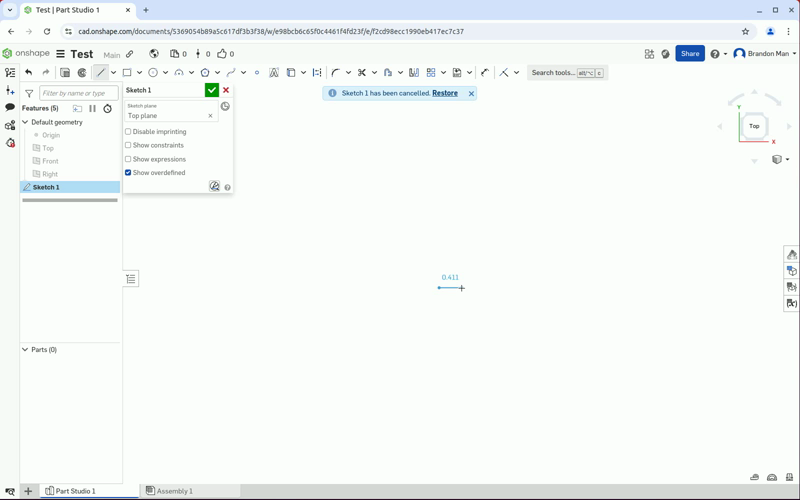
click(461, 287)
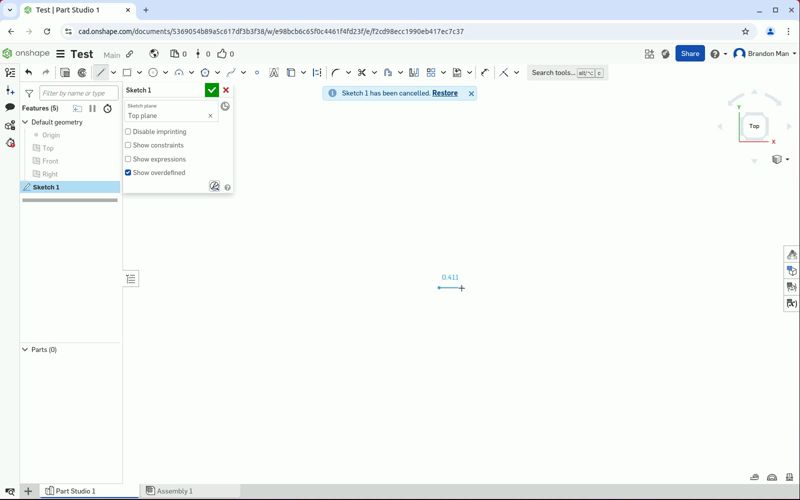
scroll(-6)
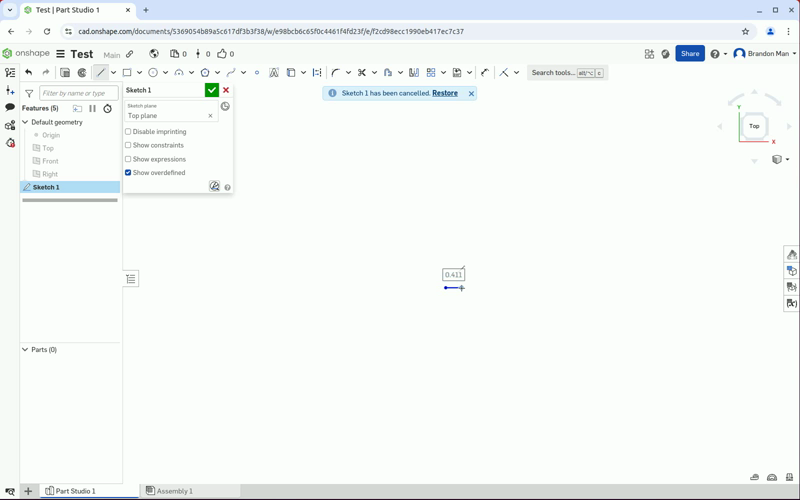
scroll(-6)
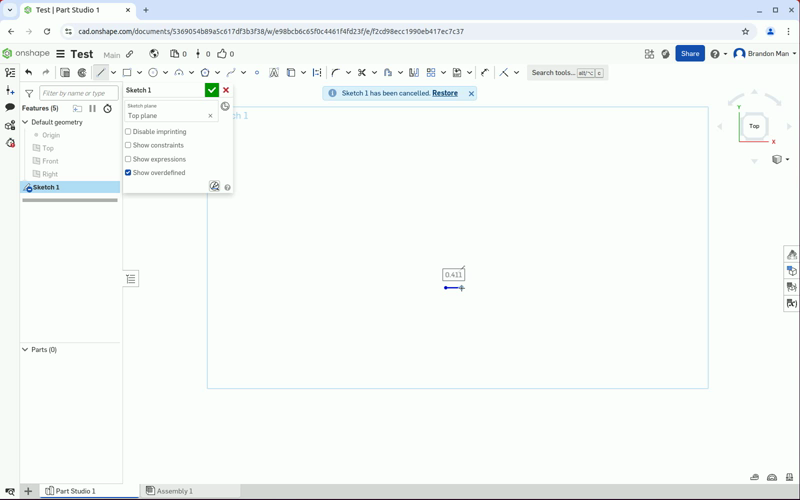
scroll(-6)
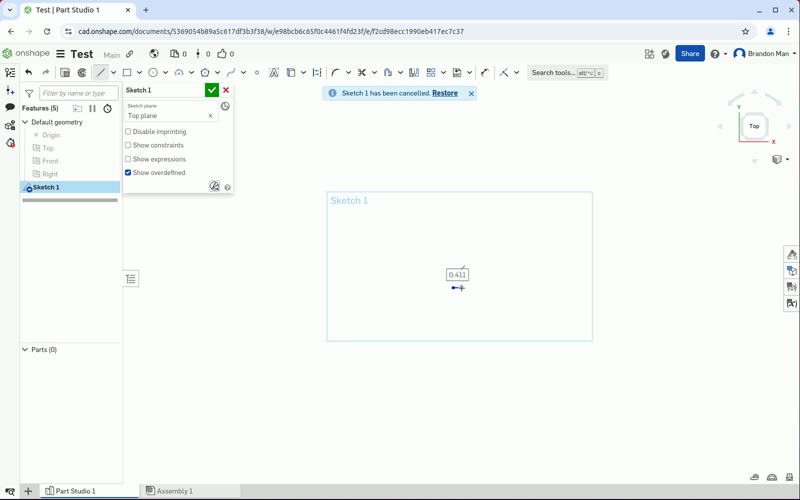
scroll(-6)
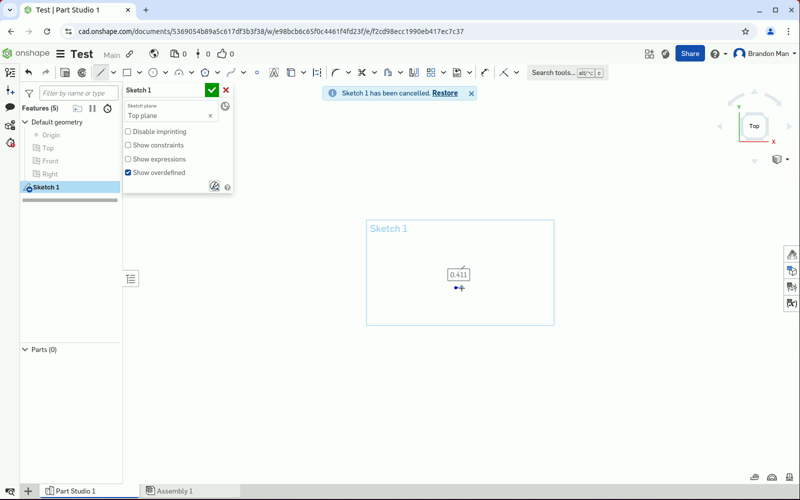
scroll(-6)
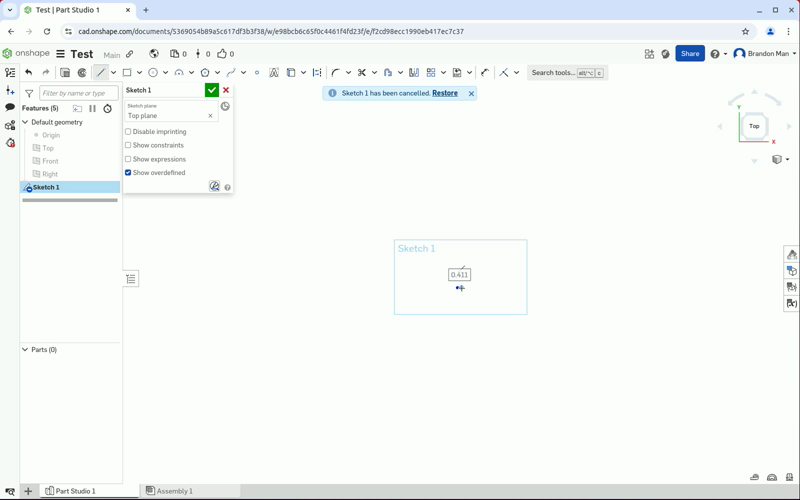
scroll(-6)
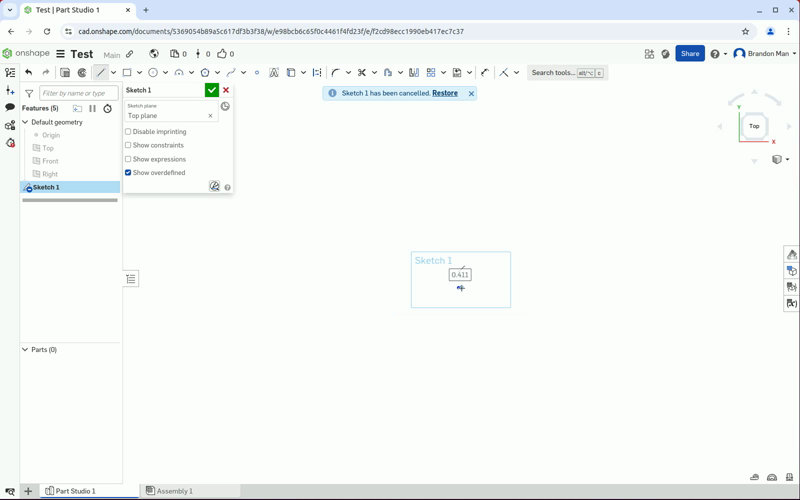
scroll(-6)
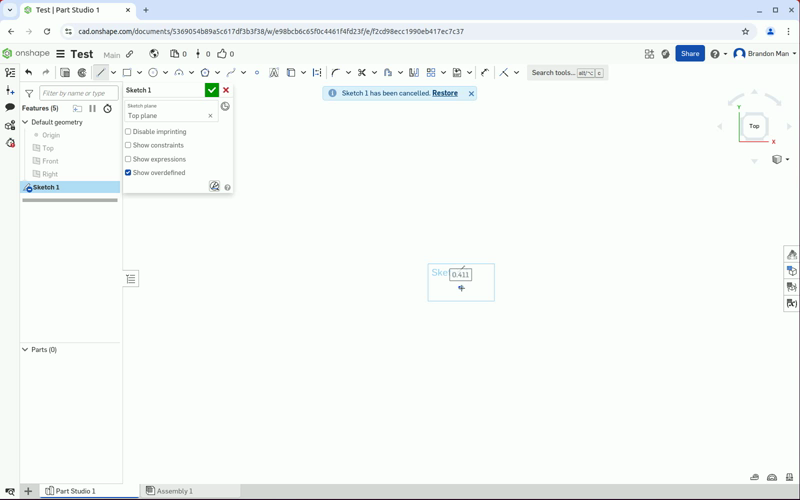
key_up(shift)
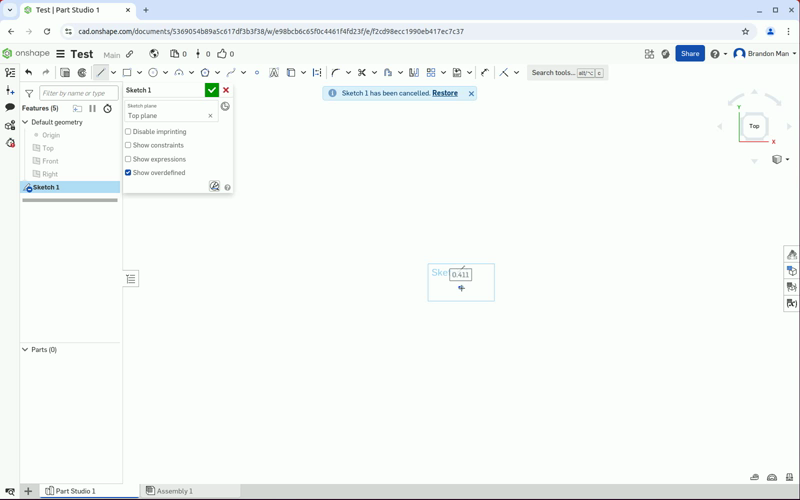
key_down(shift)
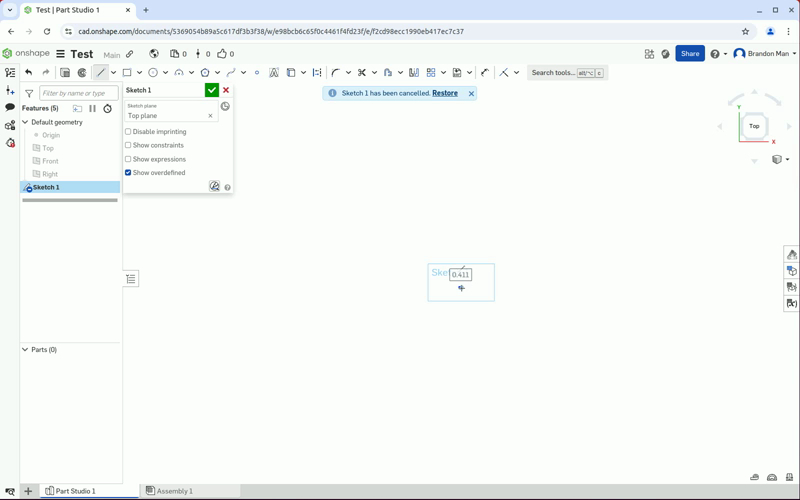
mouse_move(492, 287)
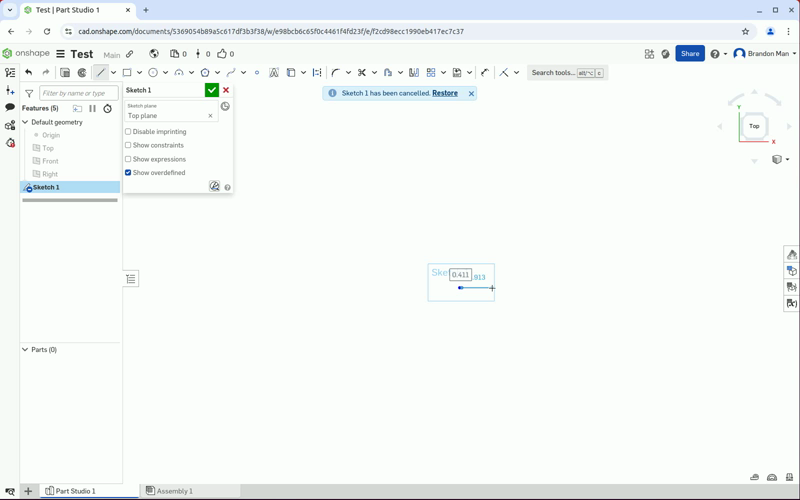
mouse_move(461, 276)
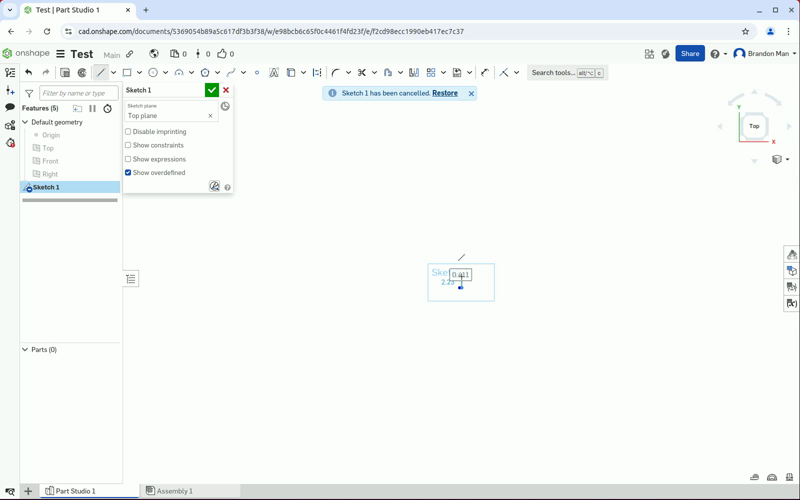
click(461, 276)
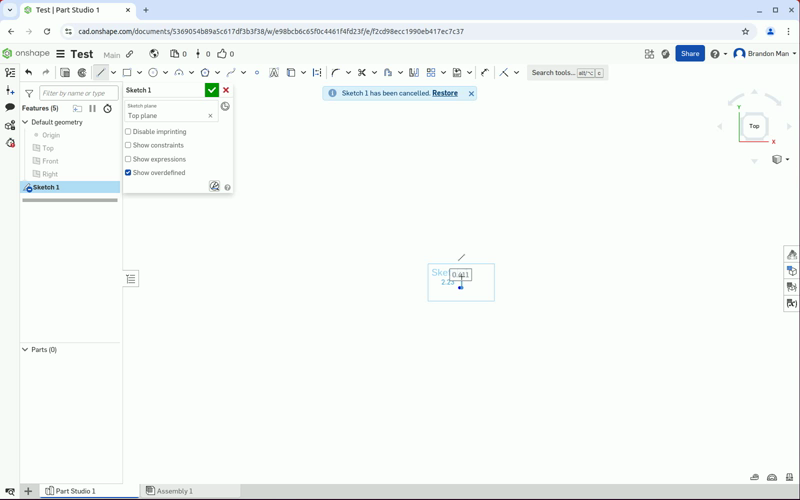
key_up(shift)
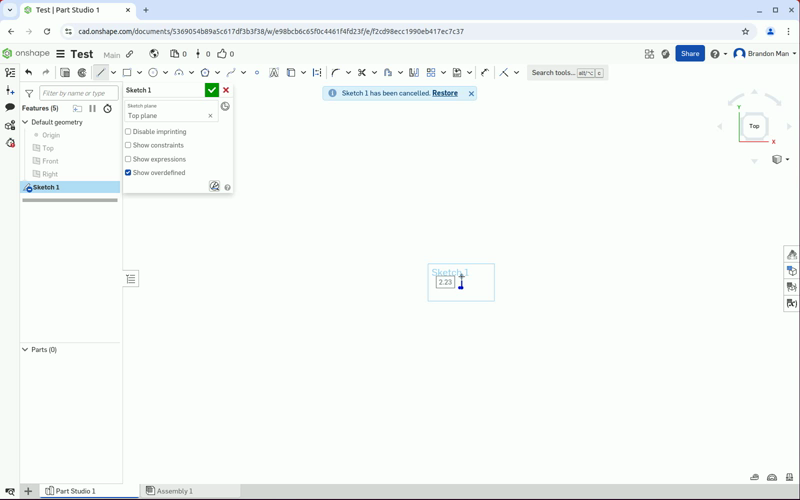
key_down(shift)
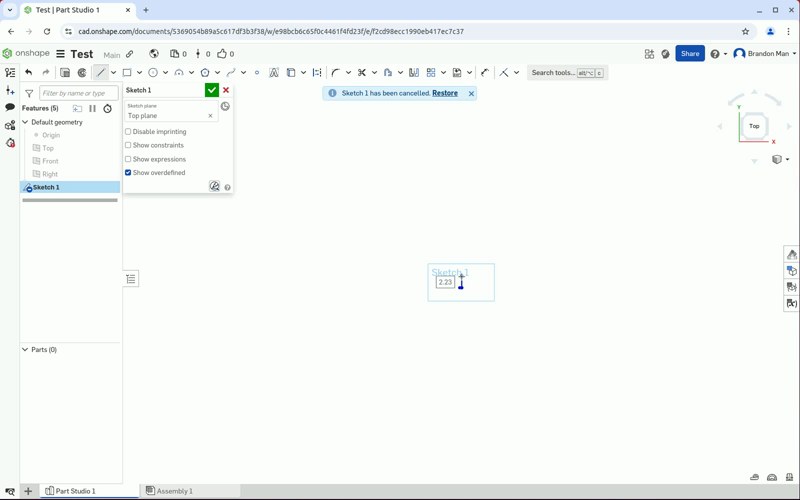
mouse_move(492, 276)
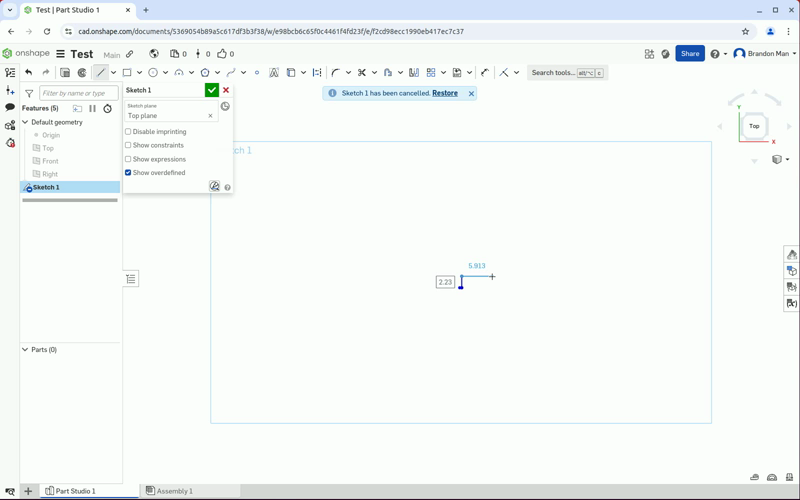
mouse_move(459, 276)
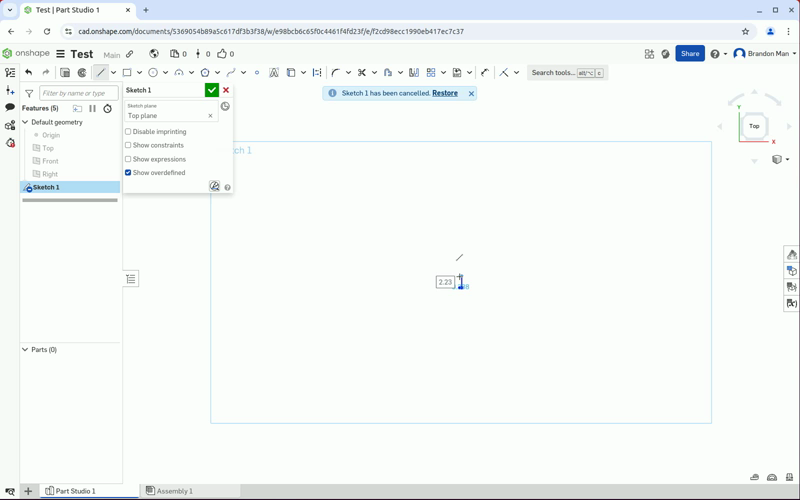
scroll(6)
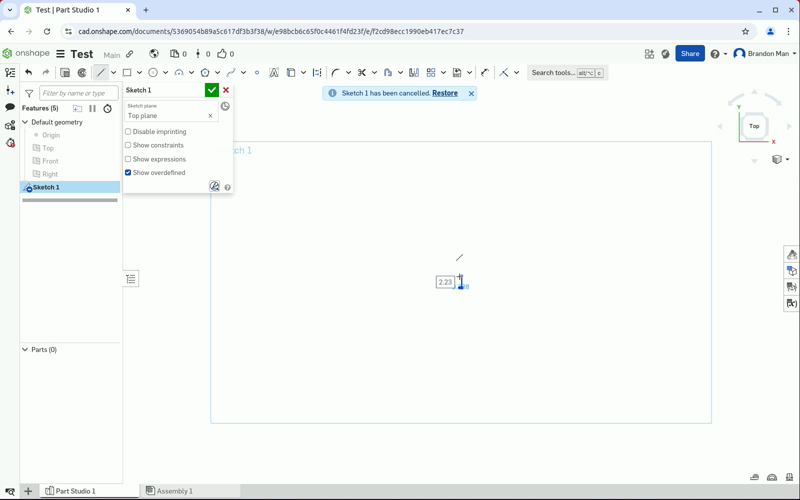
scroll(6)
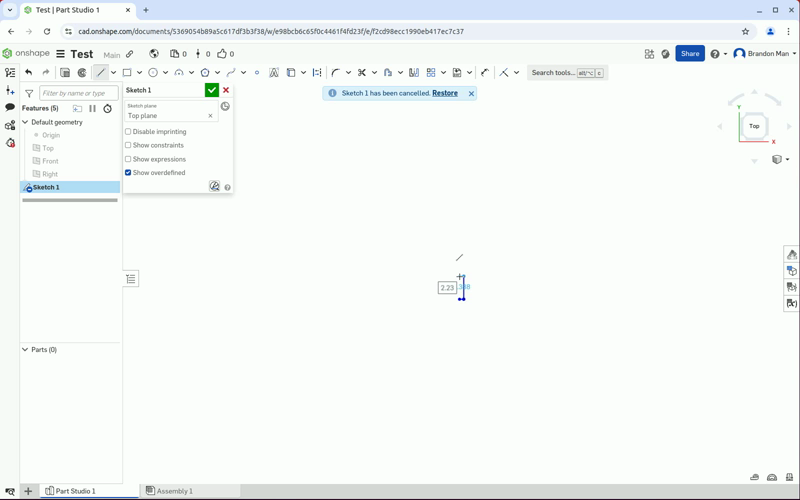
scroll(6)
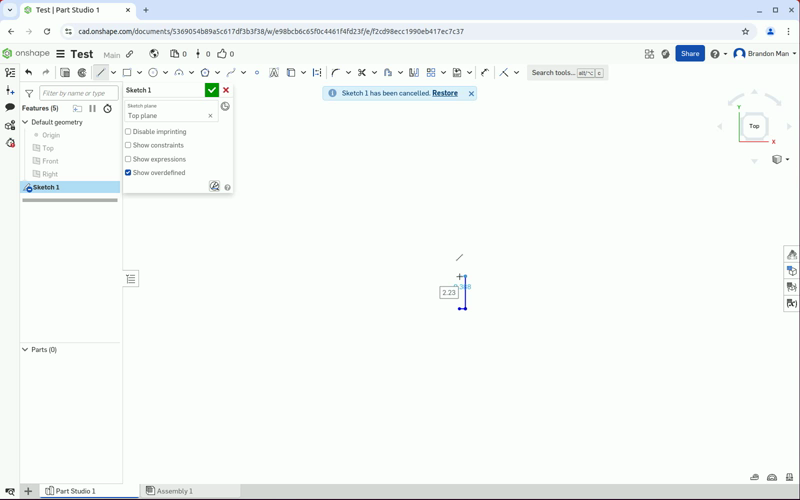
scroll(6)
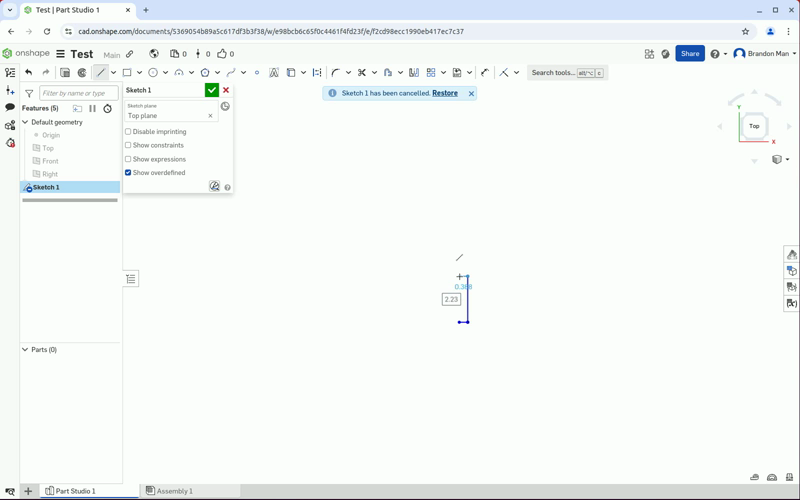
scroll(6)
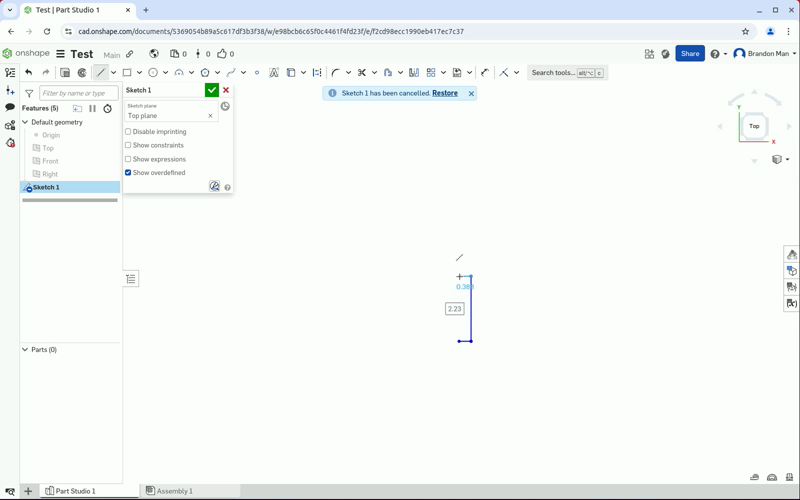
scroll(6)
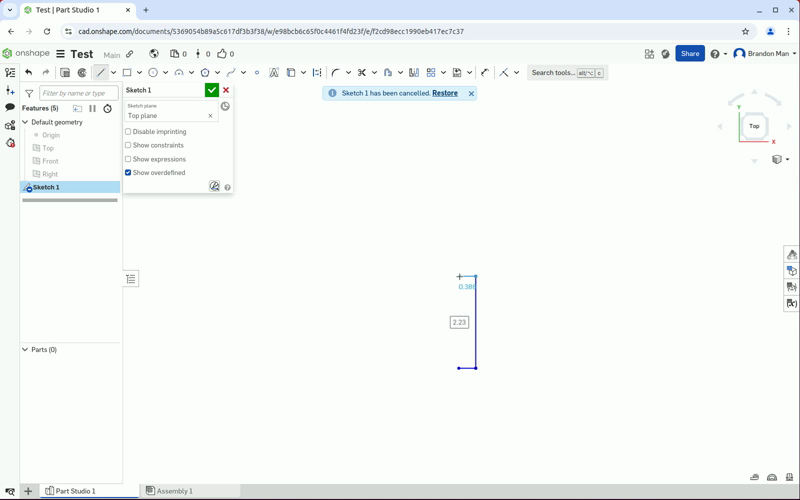
scroll(6)
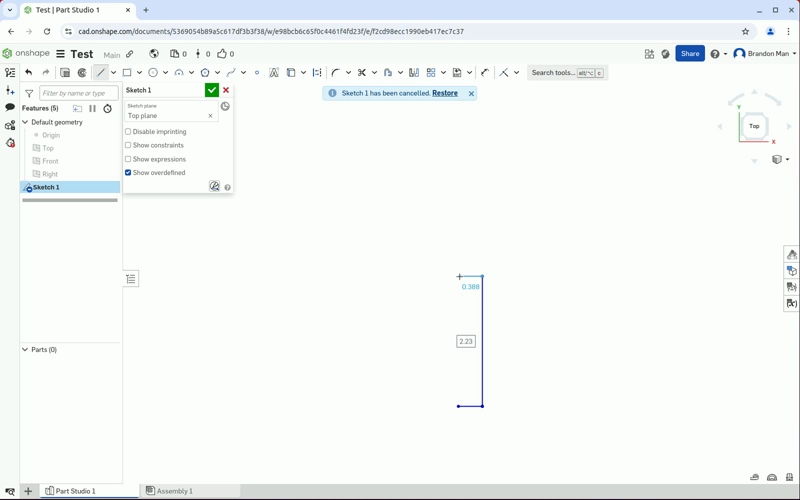
click(459, 276)
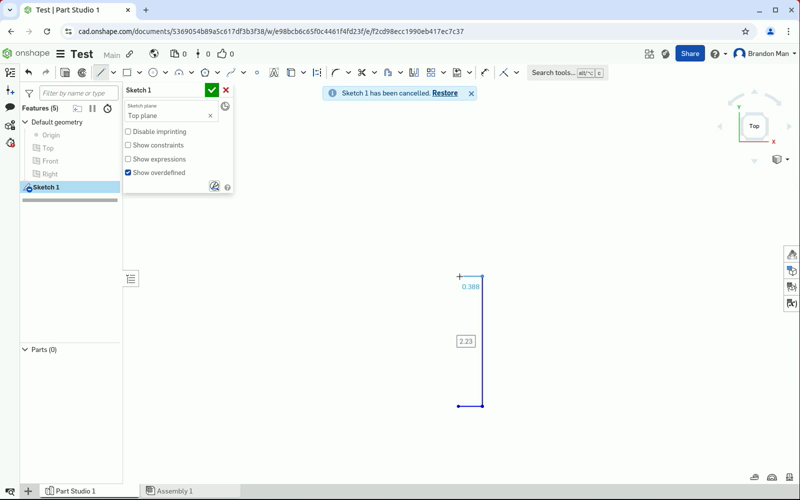
scroll(-6)
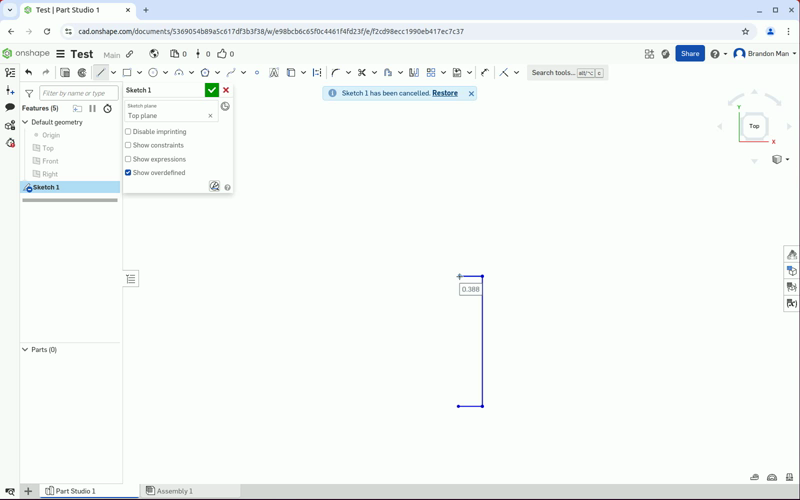
scroll(-6)
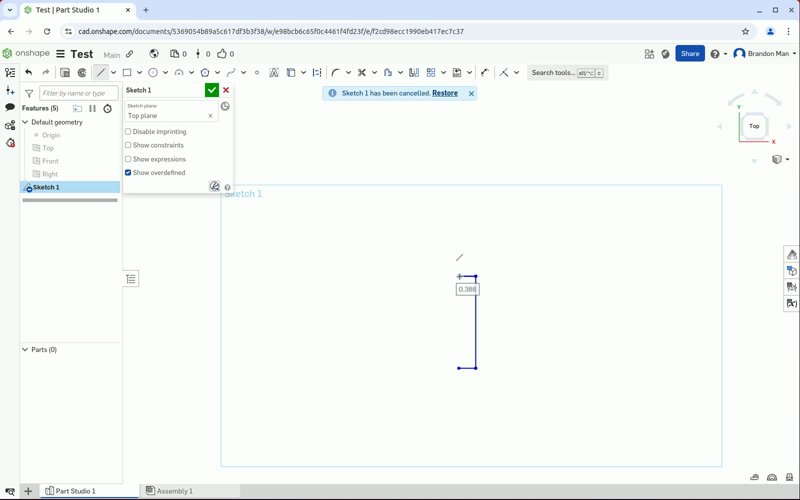
scroll(-6)
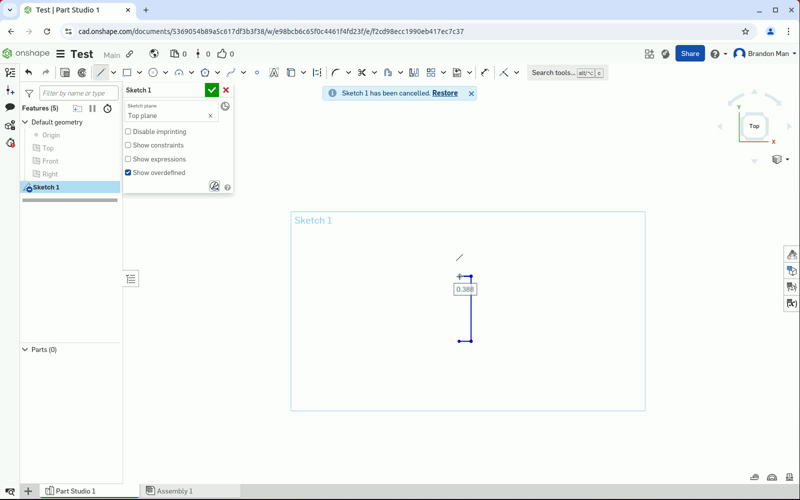
scroll(-6)
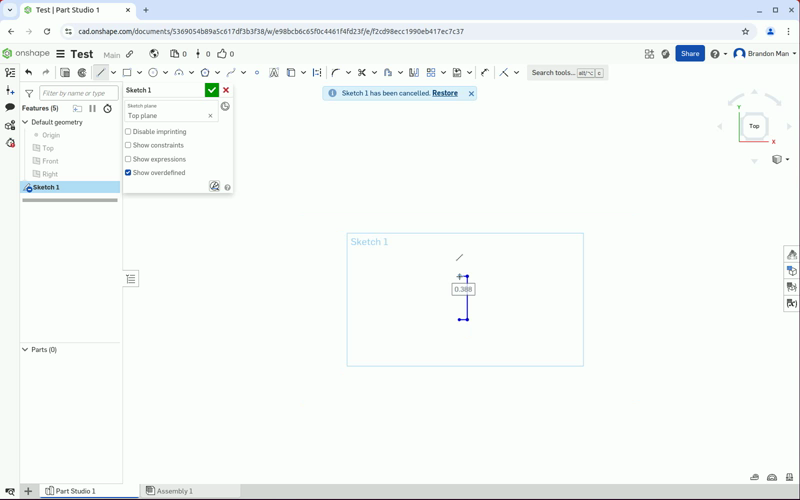
scroll(-6)
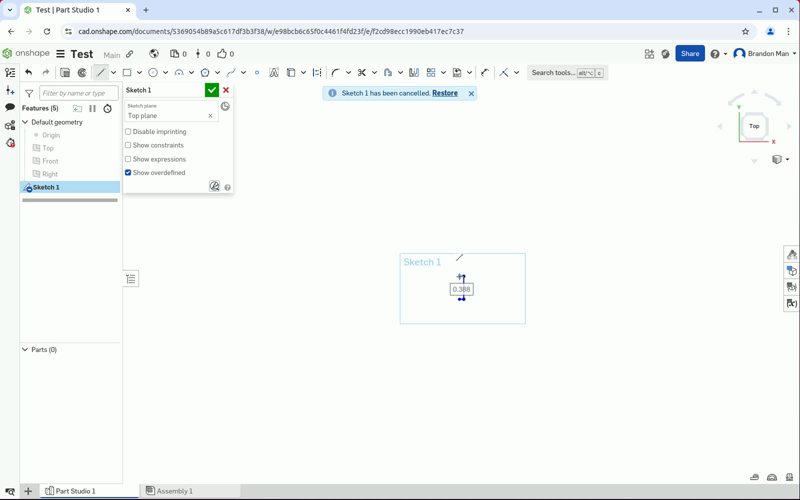
scroll(-6)
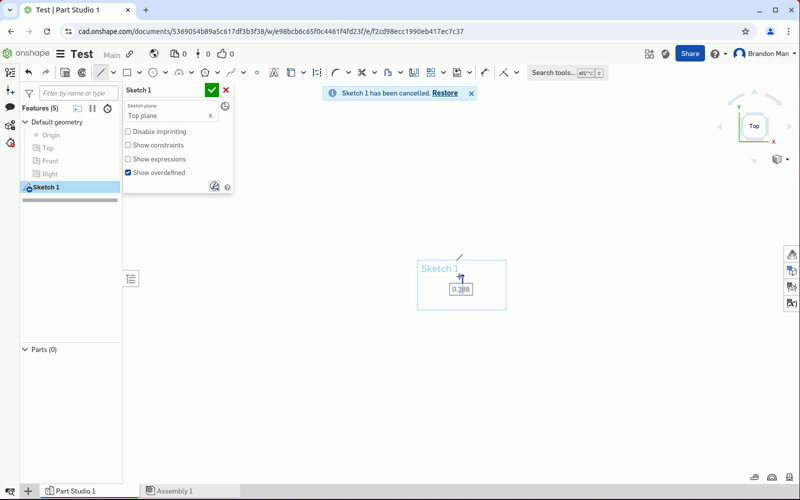
scroll(-6)
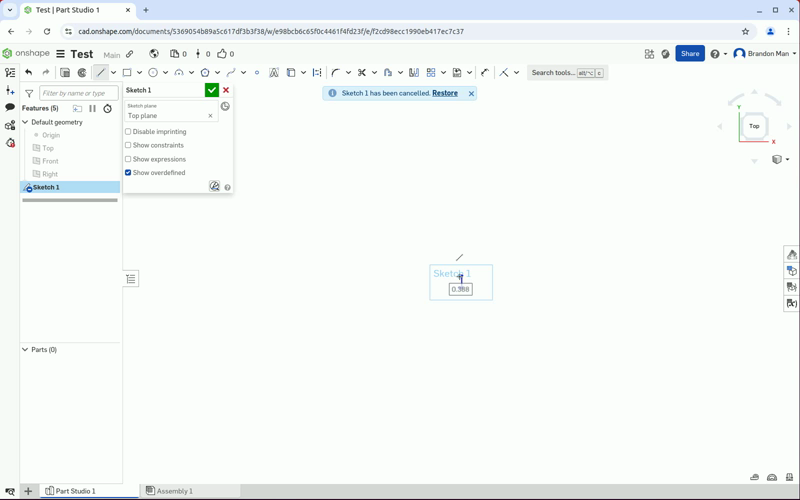
key_up(shift)
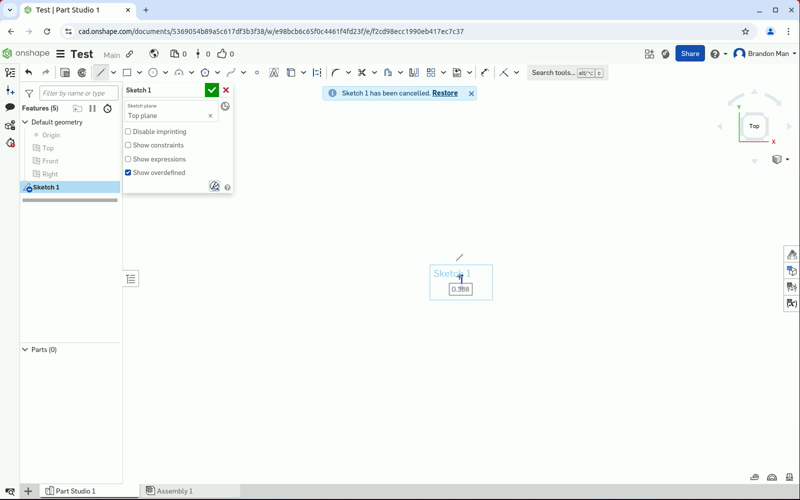
mouse_move(489, 276)
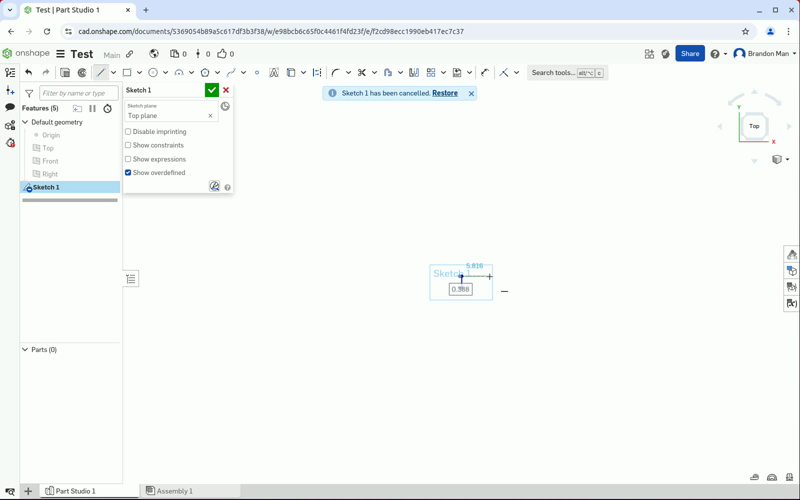
key_down(shift)
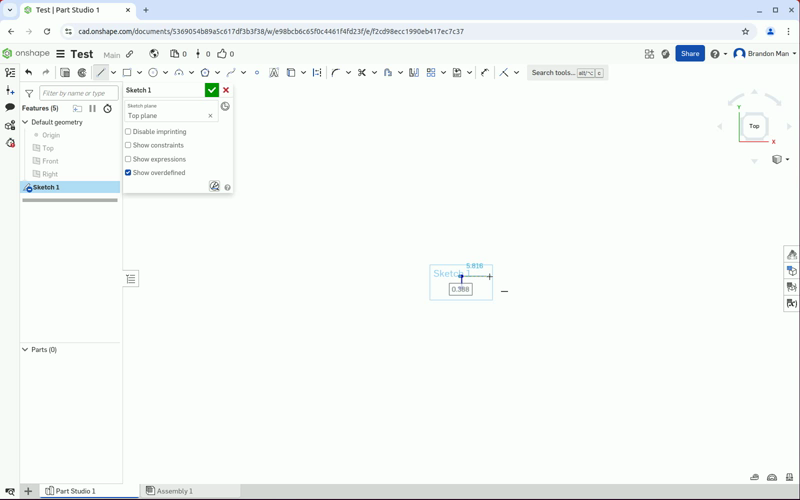
mouse_move(459, 287)
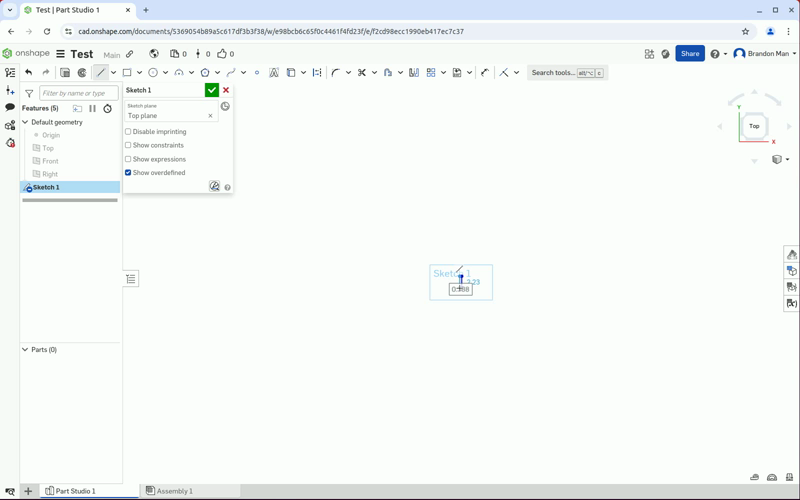
scroll(6)
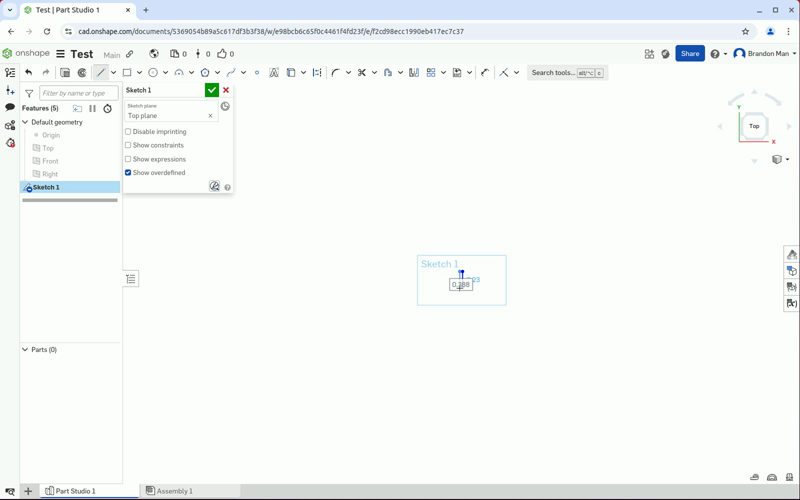
scroll(6)
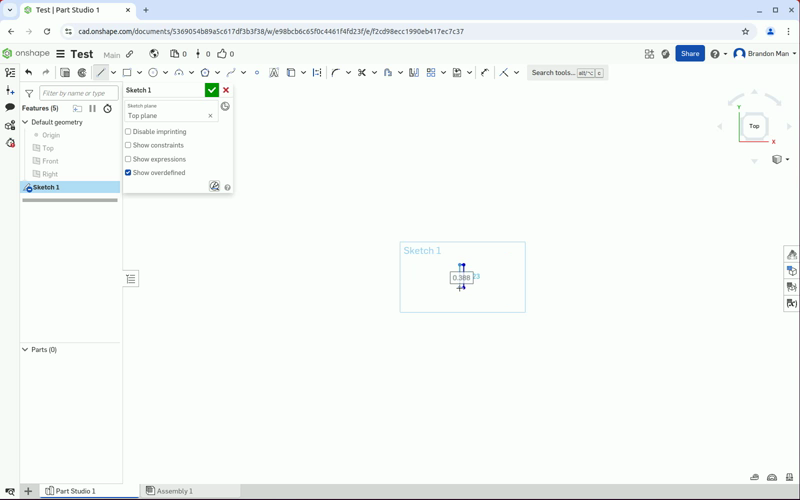
scroll(6)
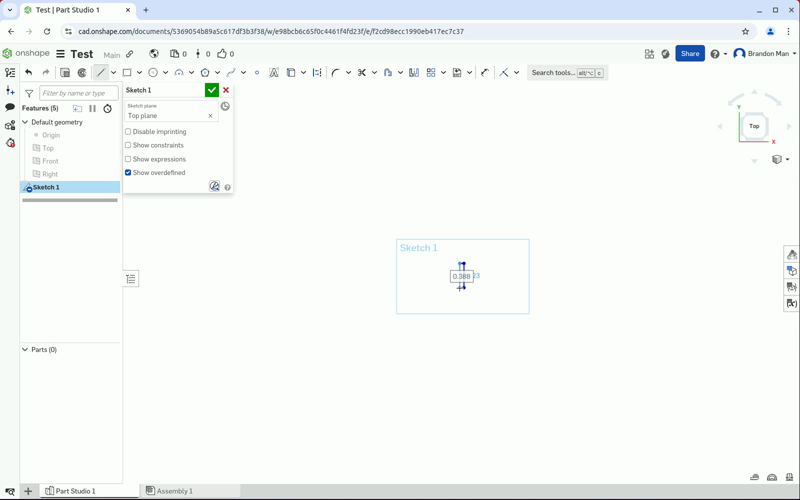
scroll(6)
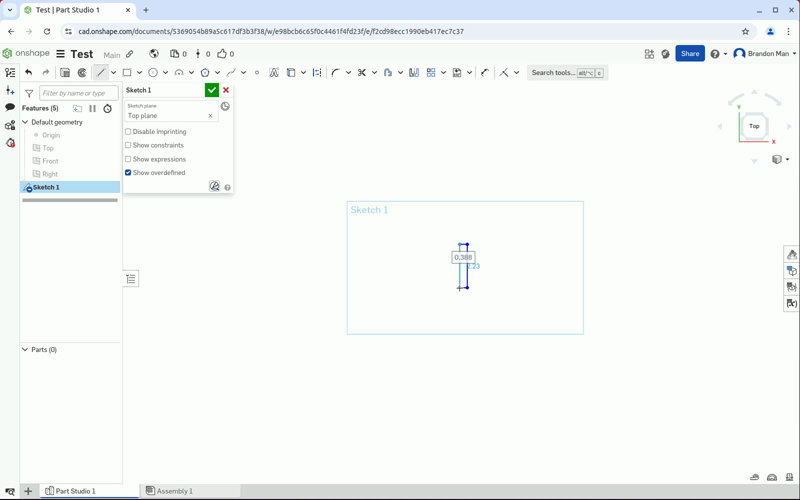
scroll(6)
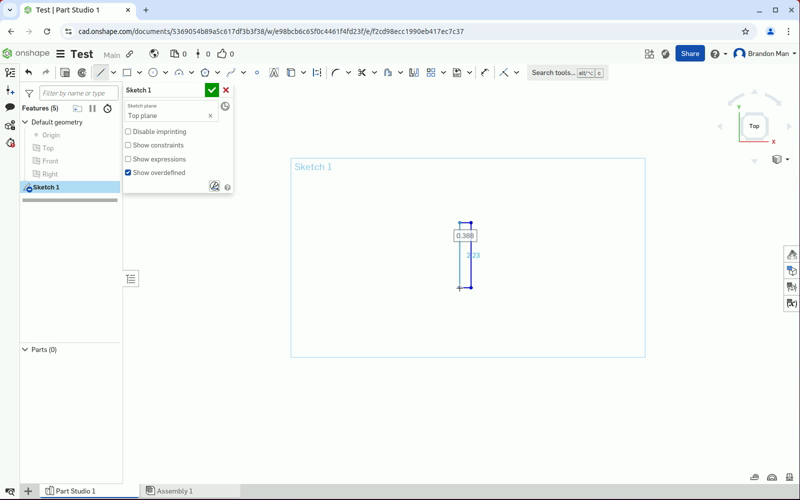
scroll(6)
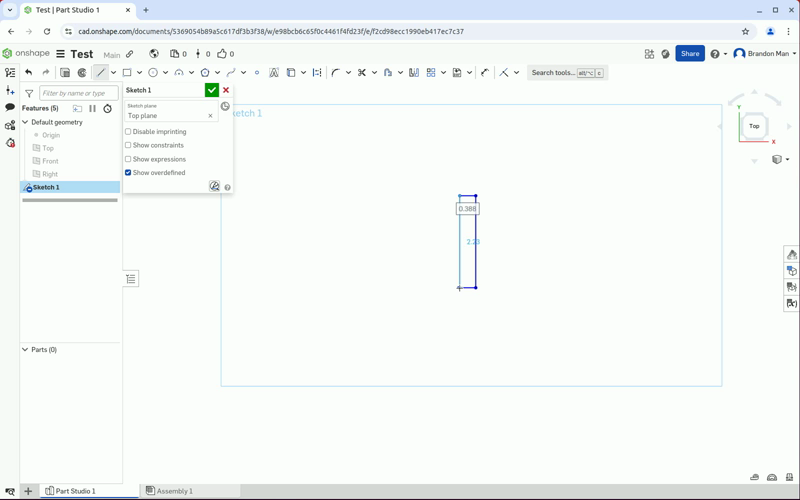
scroll(6)
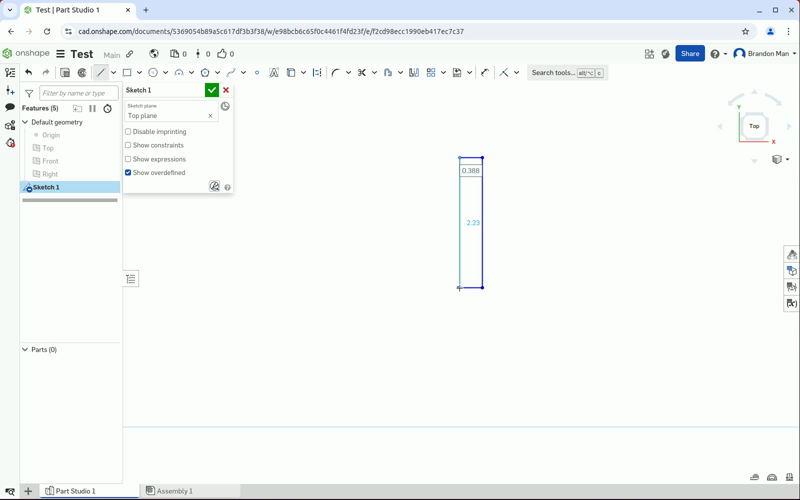
key_up(shift)
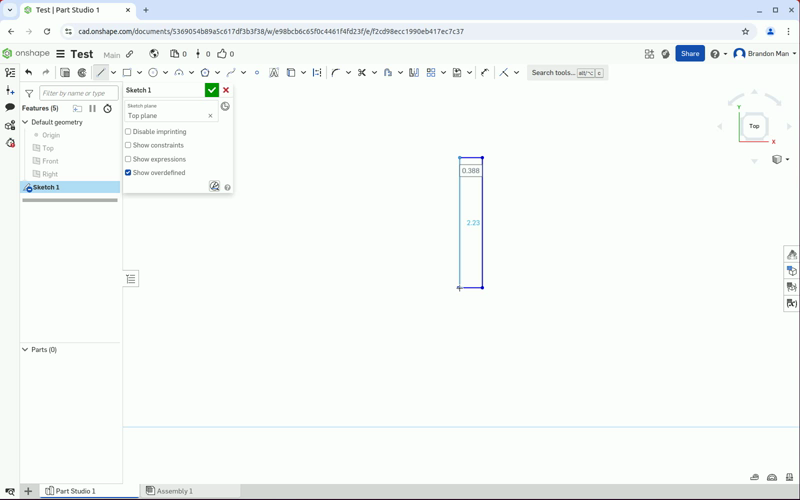
click(459, 287)
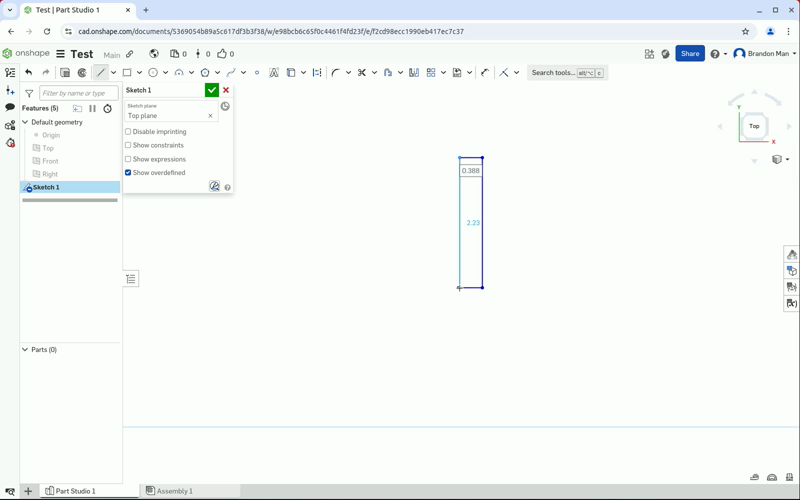
scroll(-6)
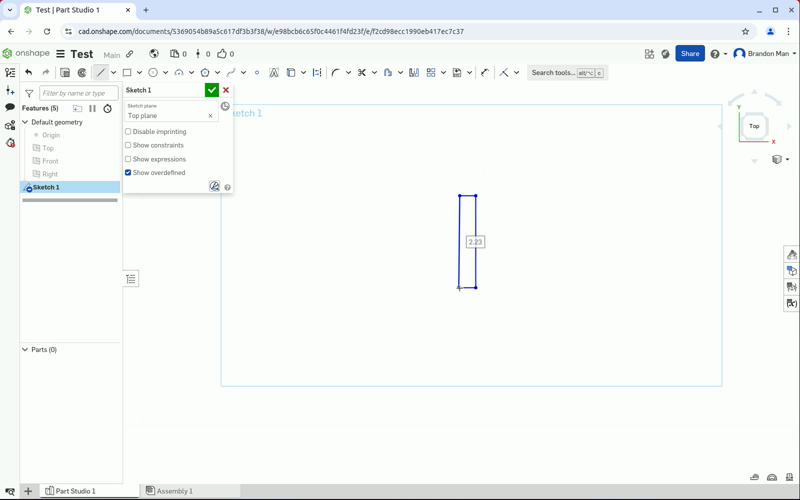
scroll(-6)
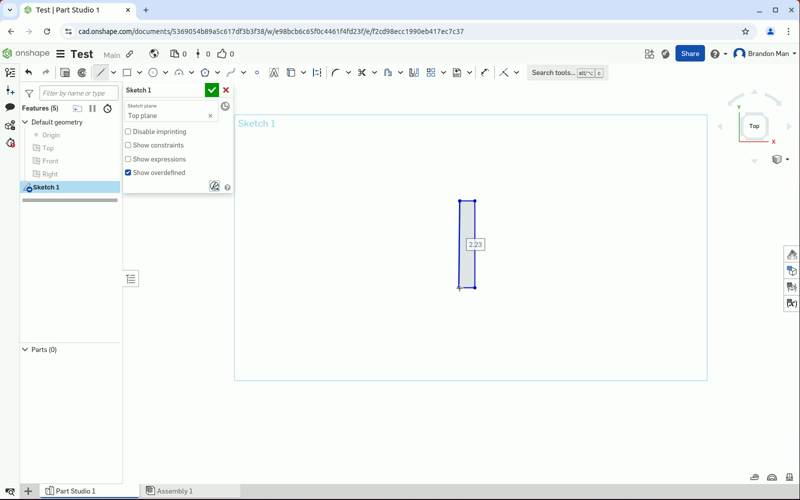
scroll(-6)
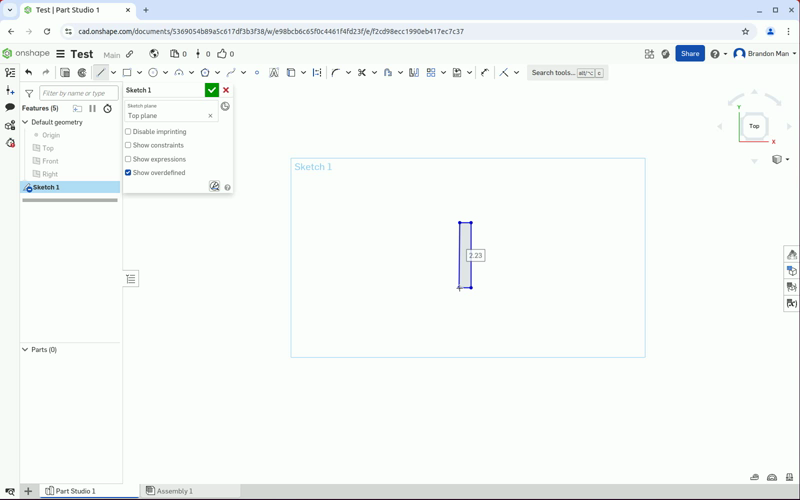
scroll(-6)
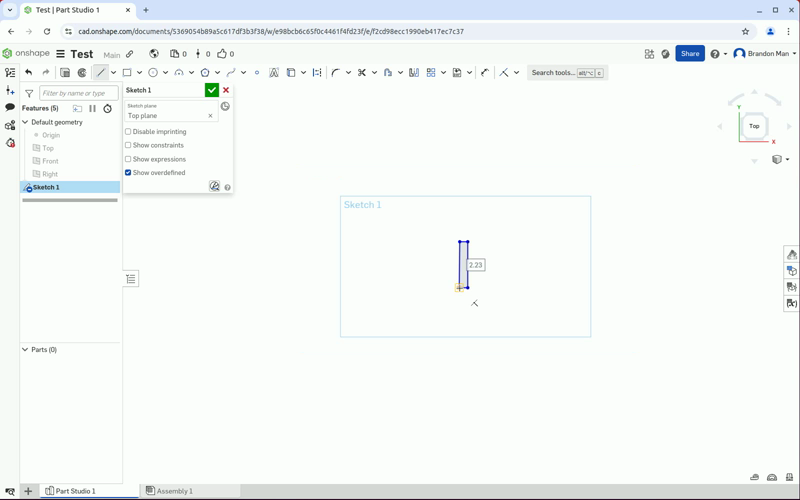
scroll(-6)
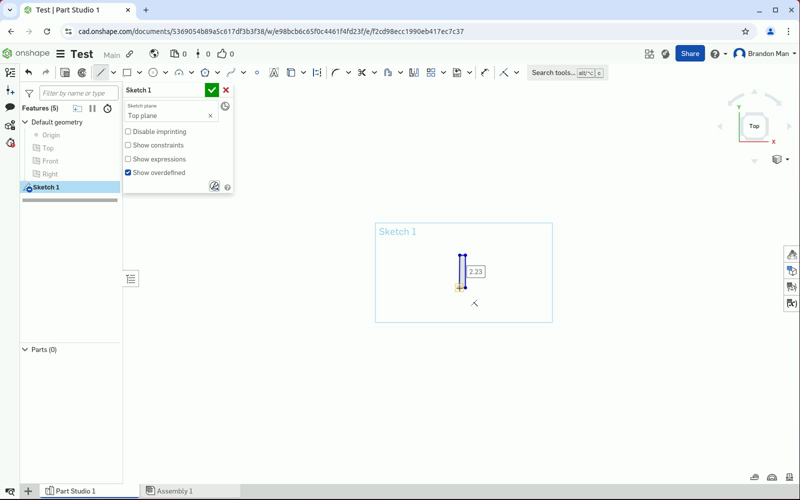
scroll(-6)
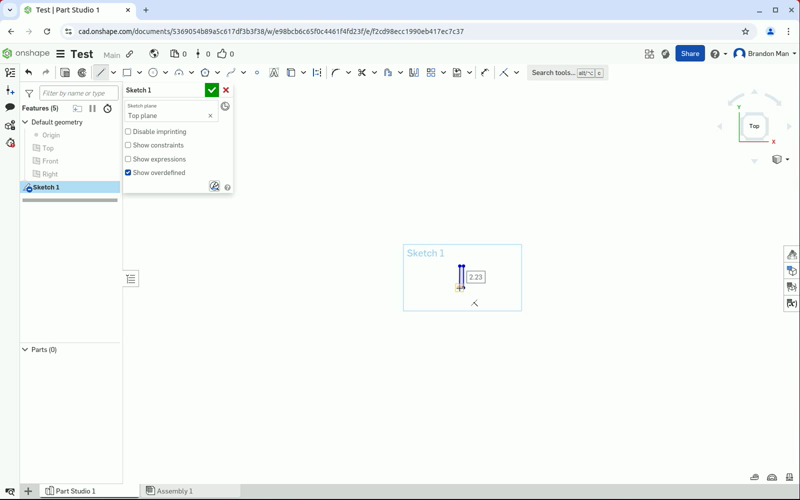
scroll(-6)
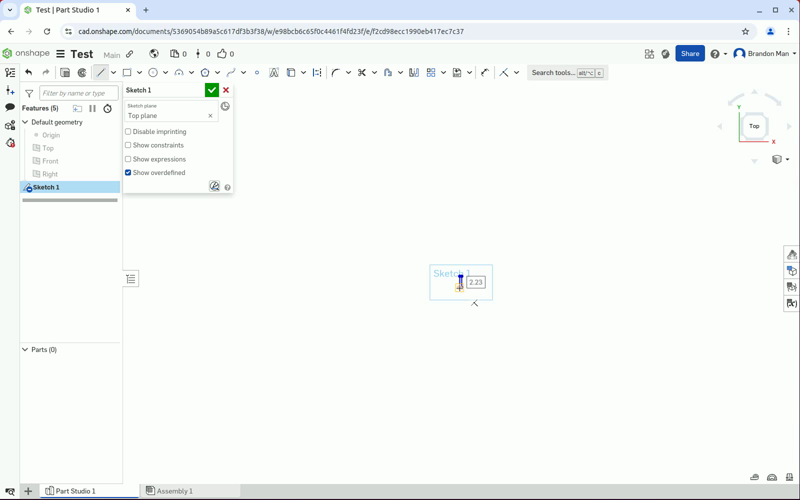
key(esc)
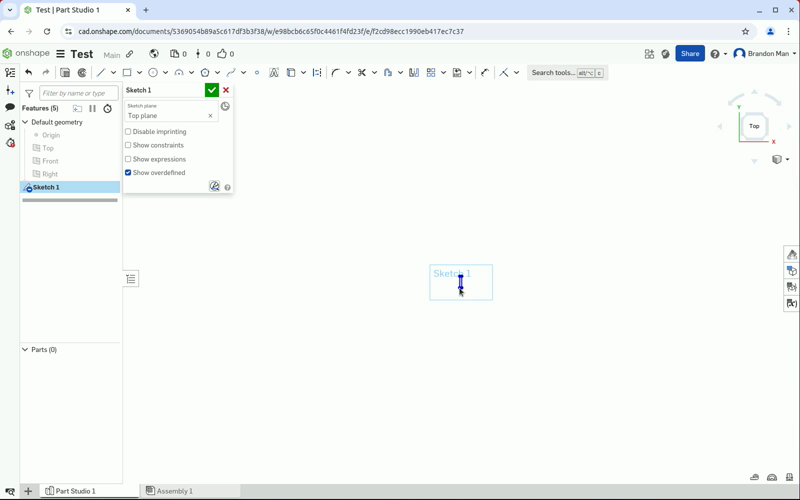
mouse_move(460, 280)
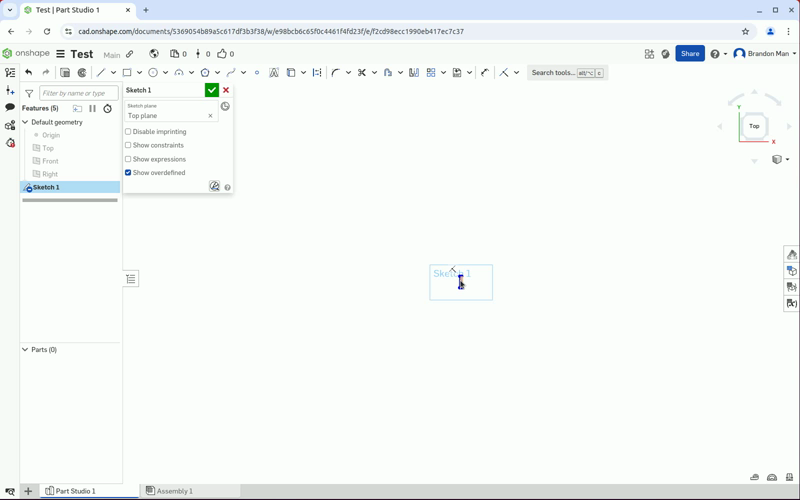
scroll(6)
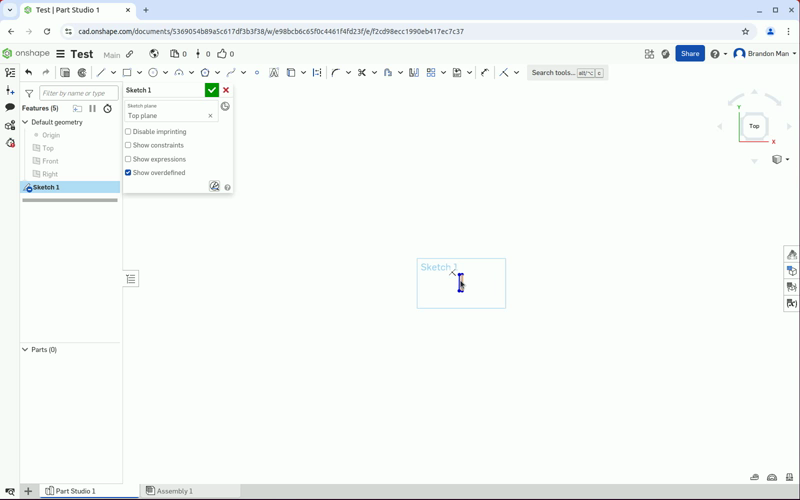
scroll(6)
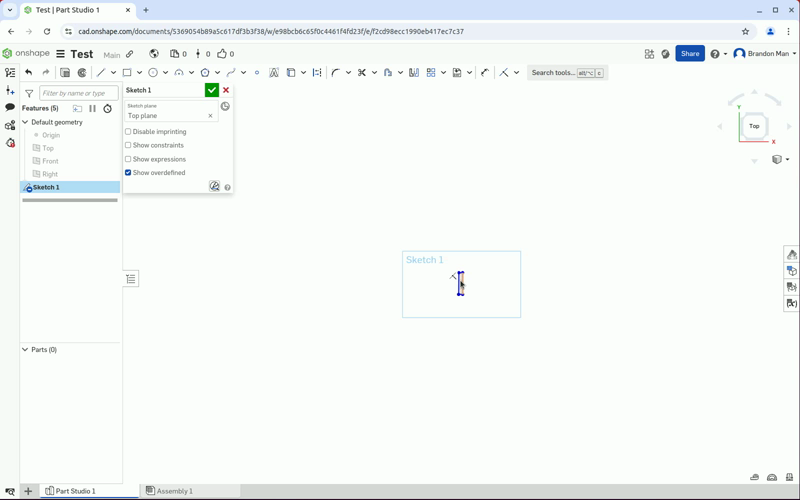
scroll(6)
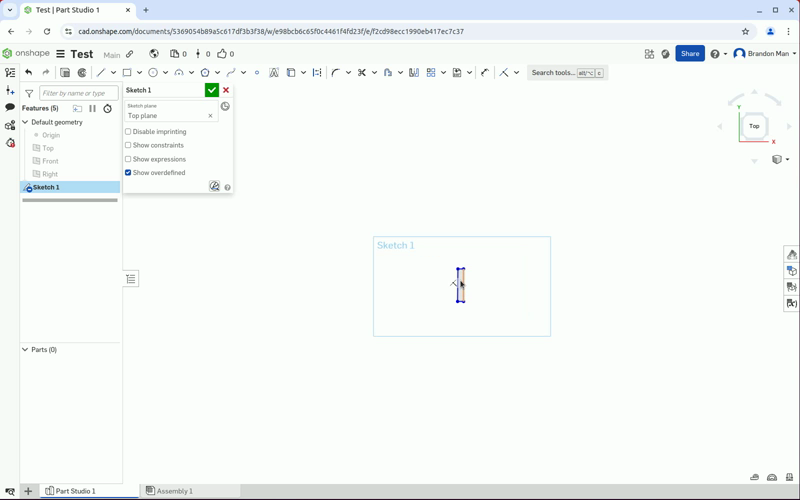
scroll(6)
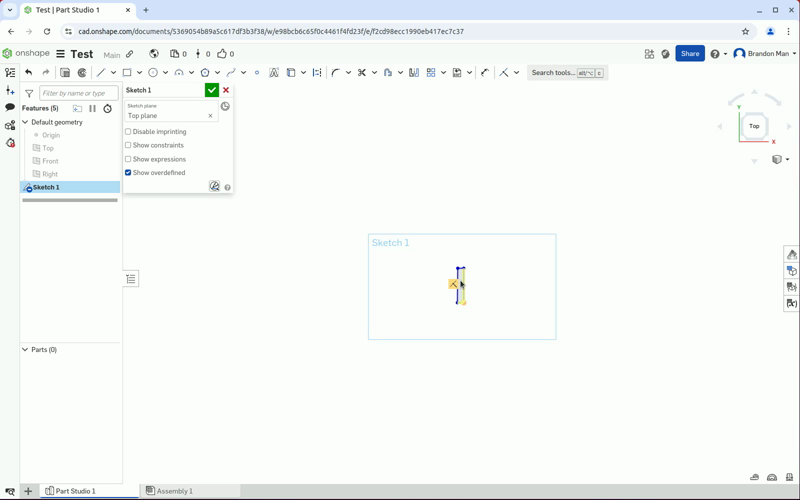
scroll(6)
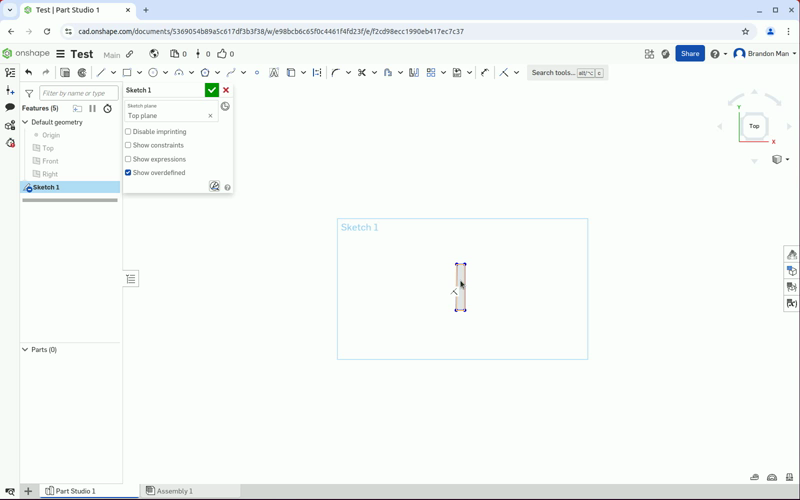
scroll(6)
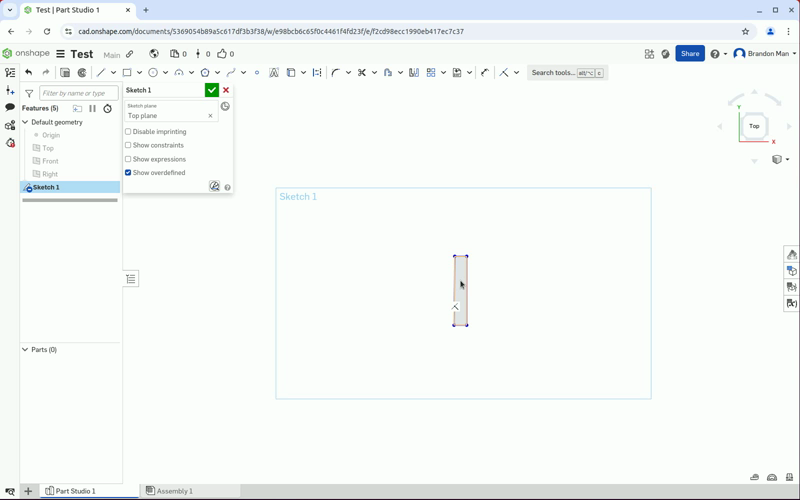
scroll(6)
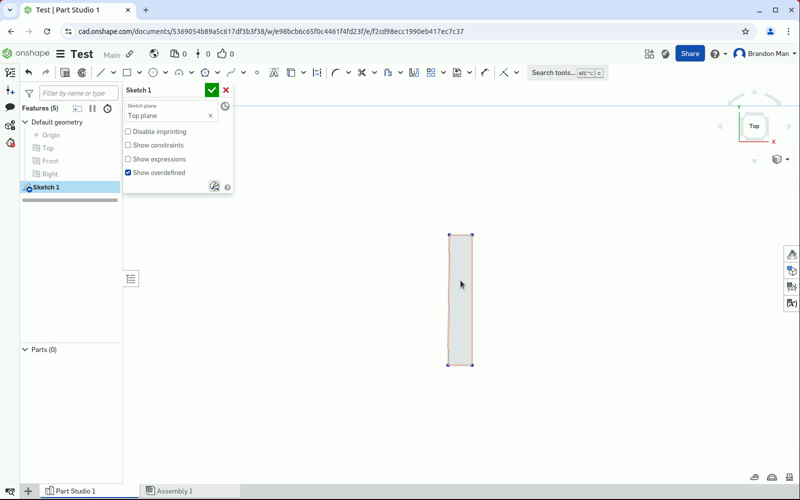
click(460, 280)
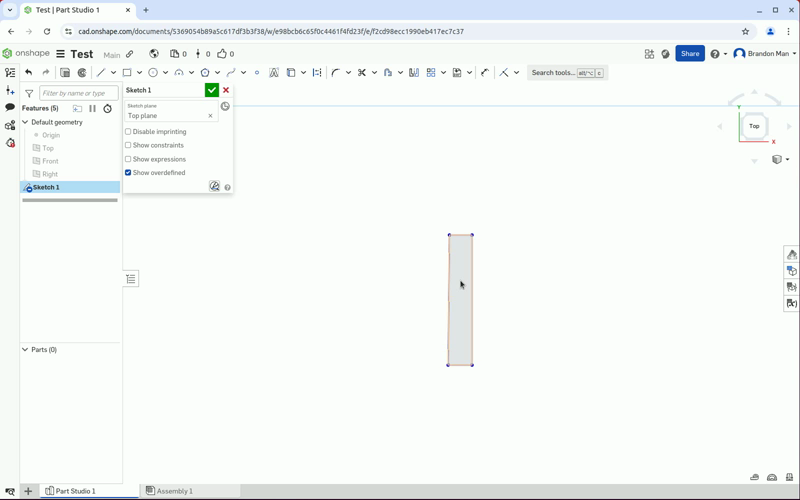
scroll(-6)
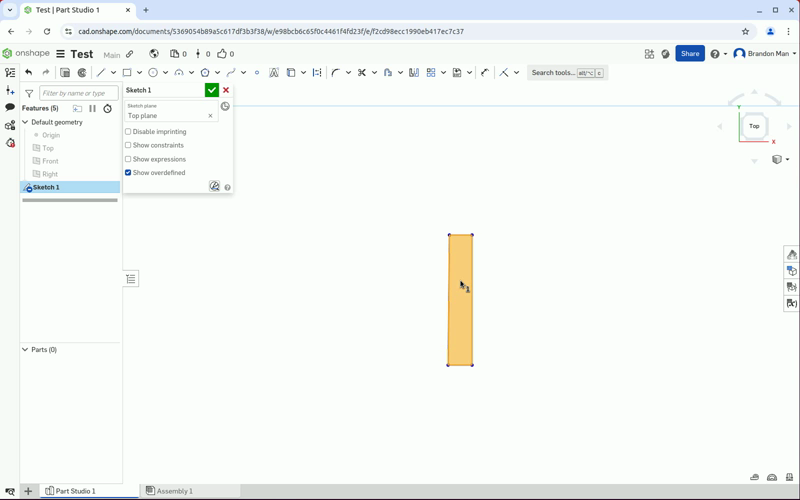
scroll(-6)
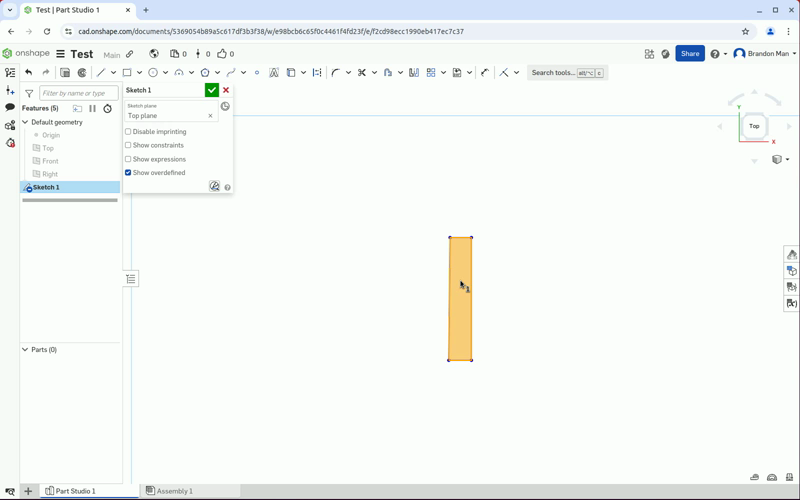
scroll(-6)
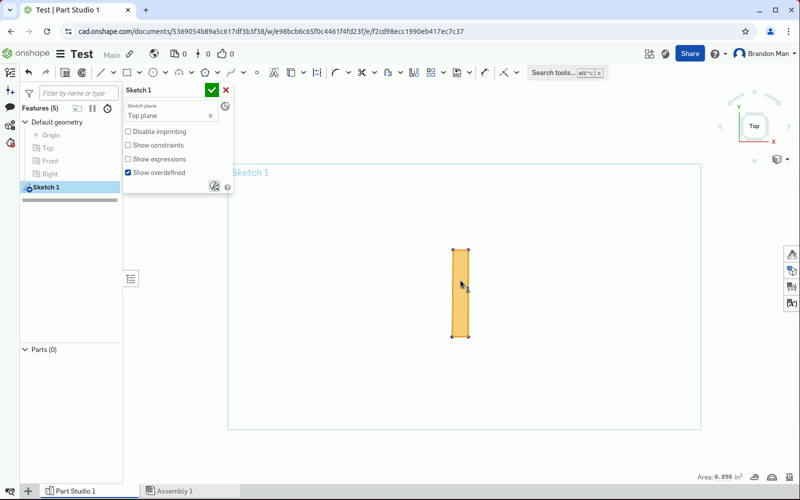
scroll(-6)
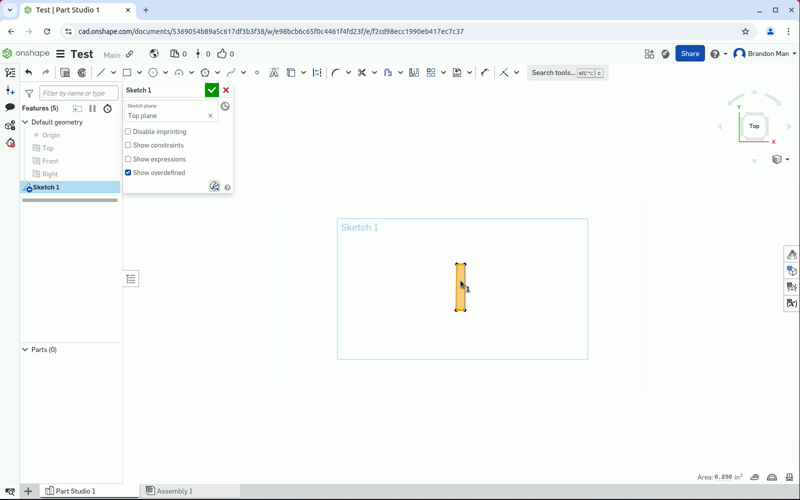
scroll(-6)
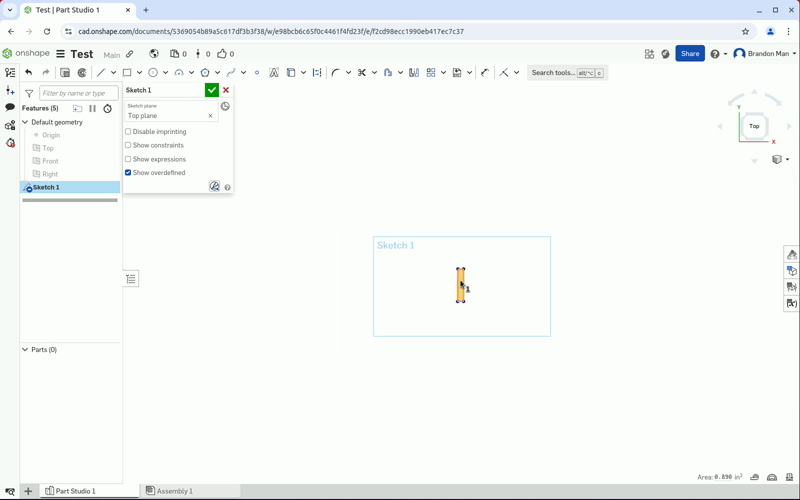
scroll(-6)
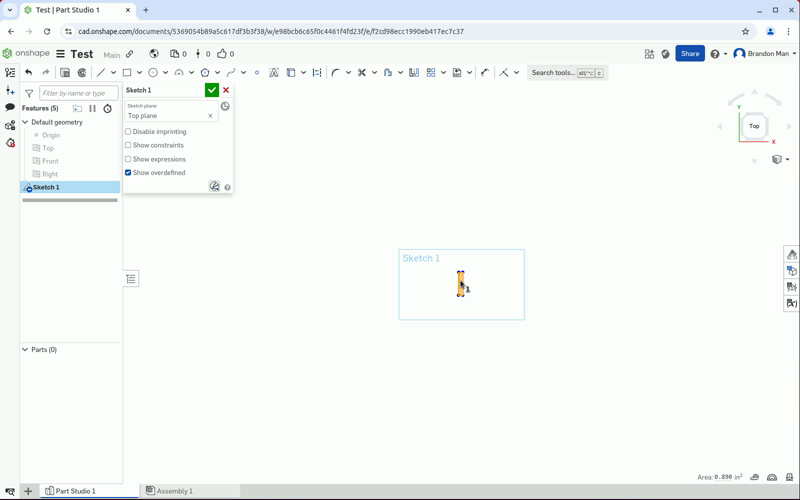
scroll(-6)
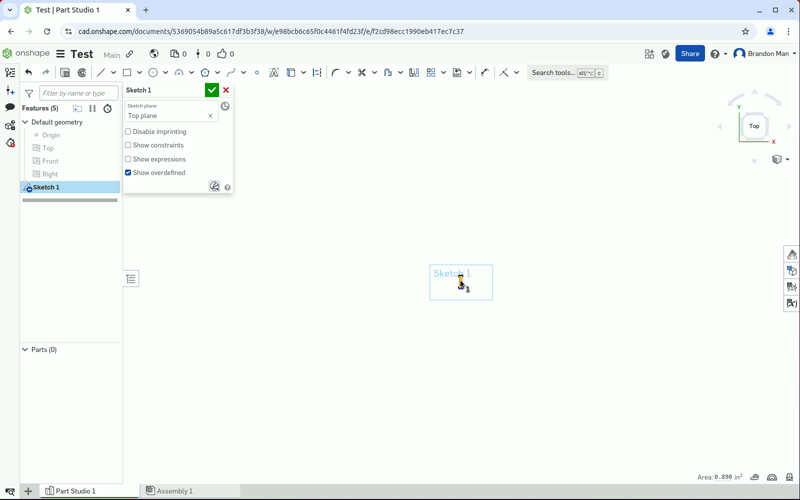
mouse_move(73, 352)
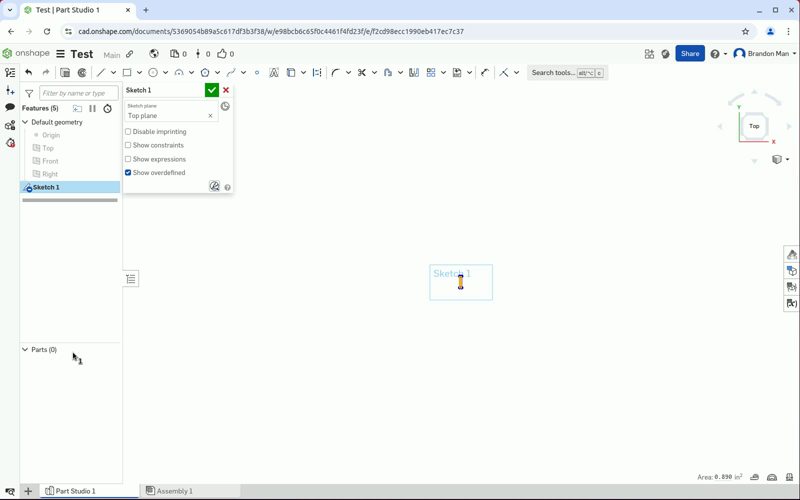
key(shift+y)
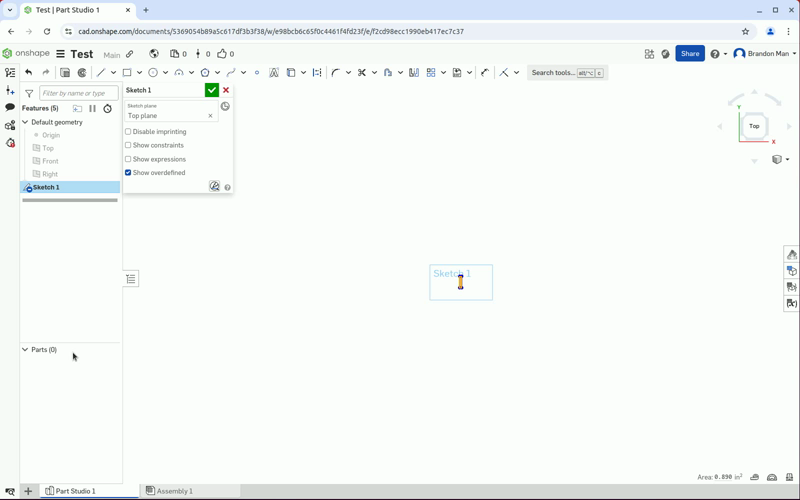
key(shift+e)
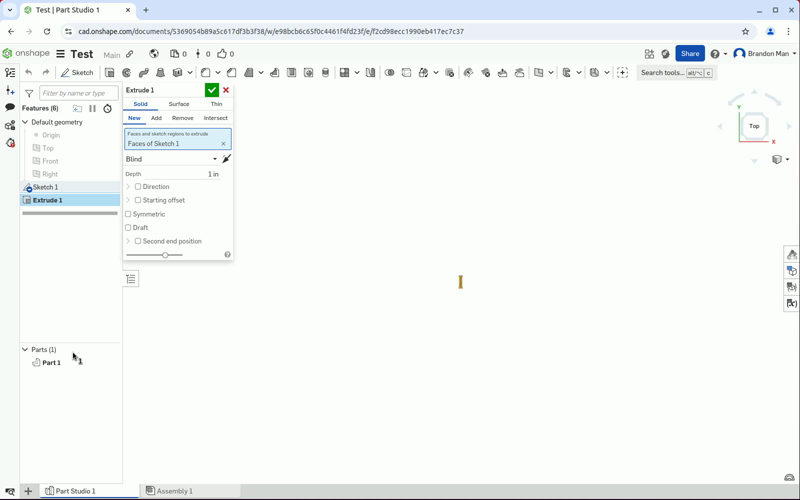
mouse_move(143, 106)
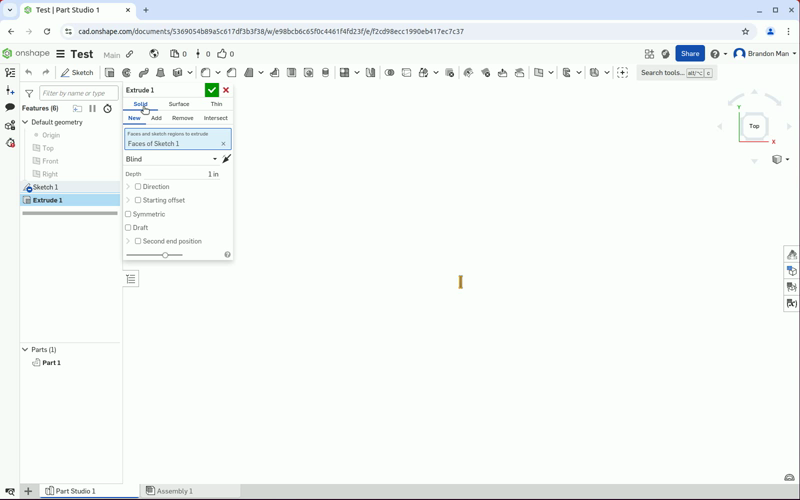
click(143, 106)
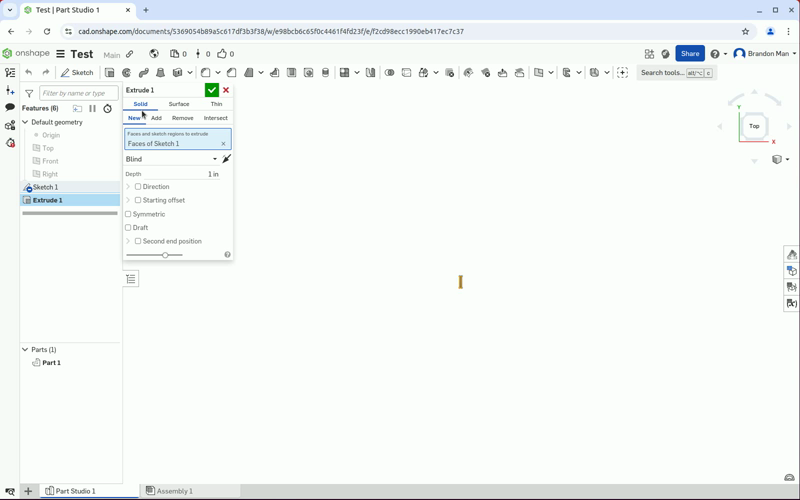
mouse_move(137, 120)
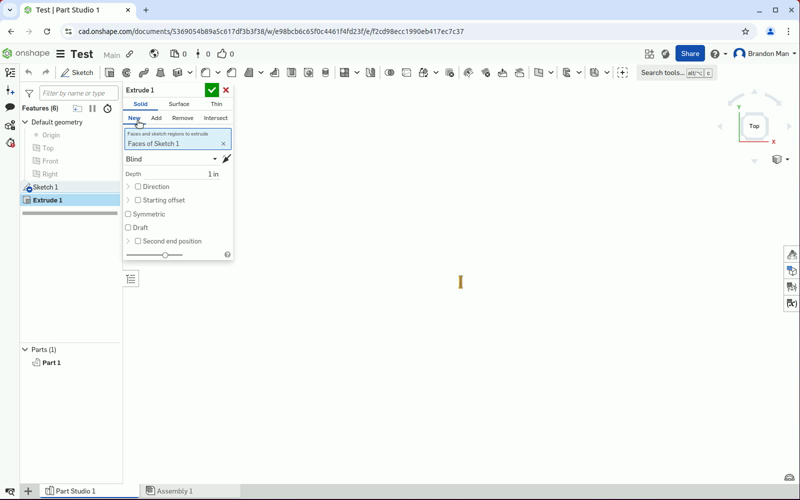
click(137, 120)
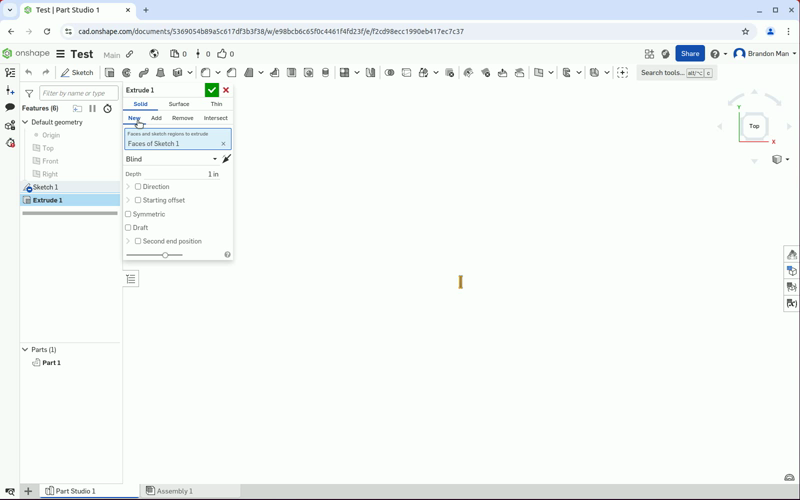
key(tab, 4)
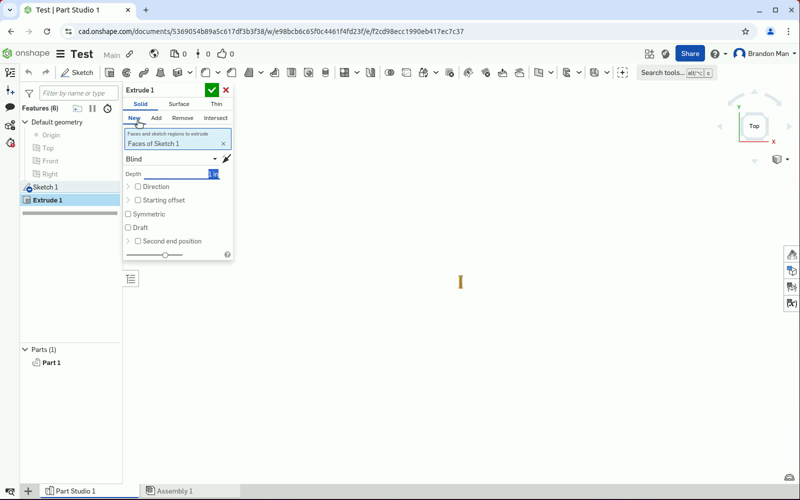
text(-23.108)
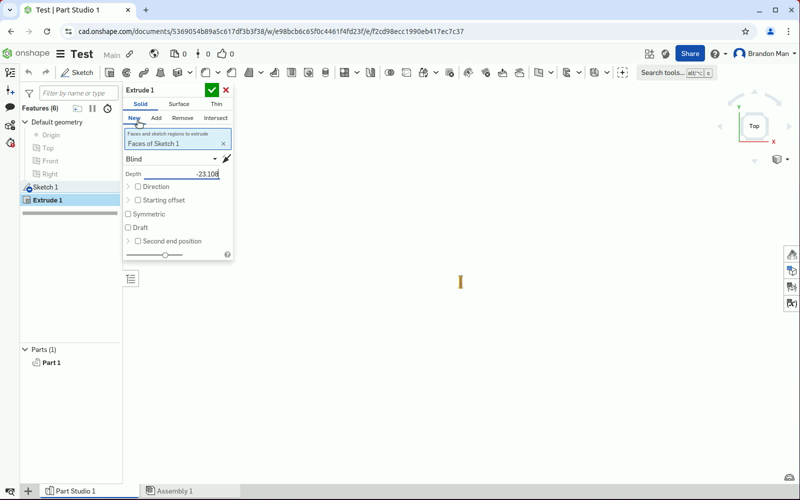
key(enter)
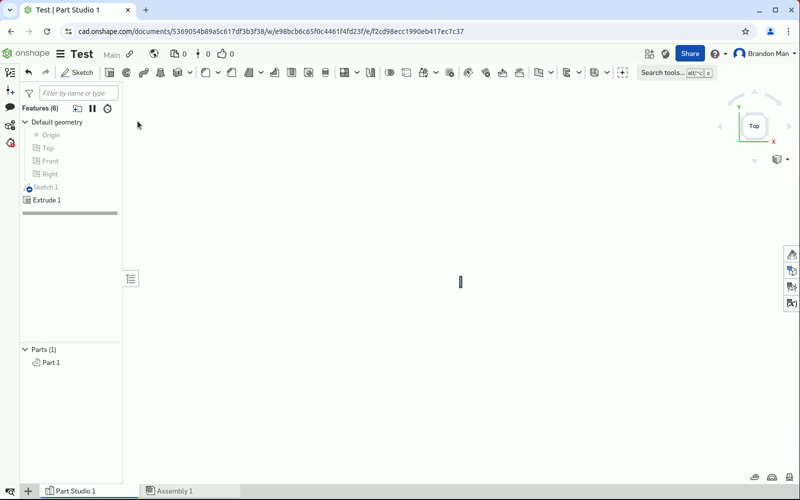
key(shift+h)
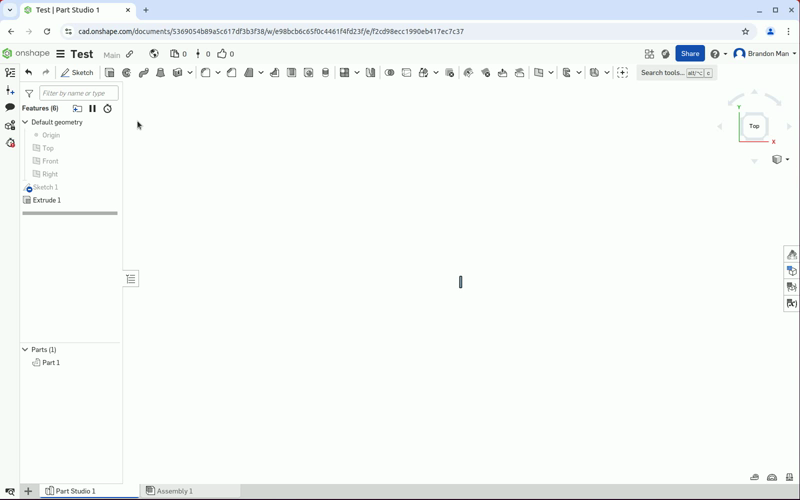
key(shift+h)
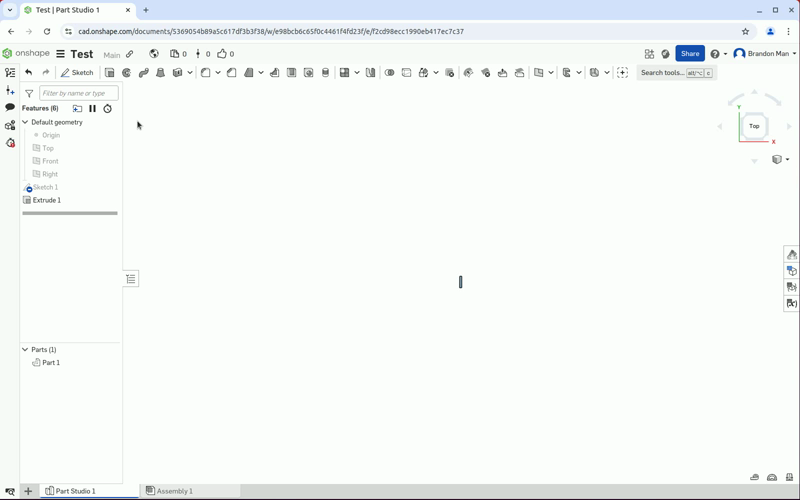
mouse_move(73, 189)
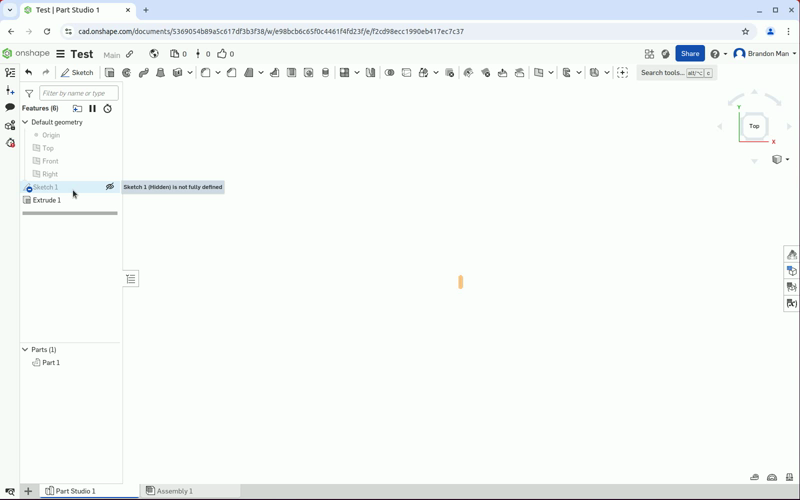
click(73, 189)
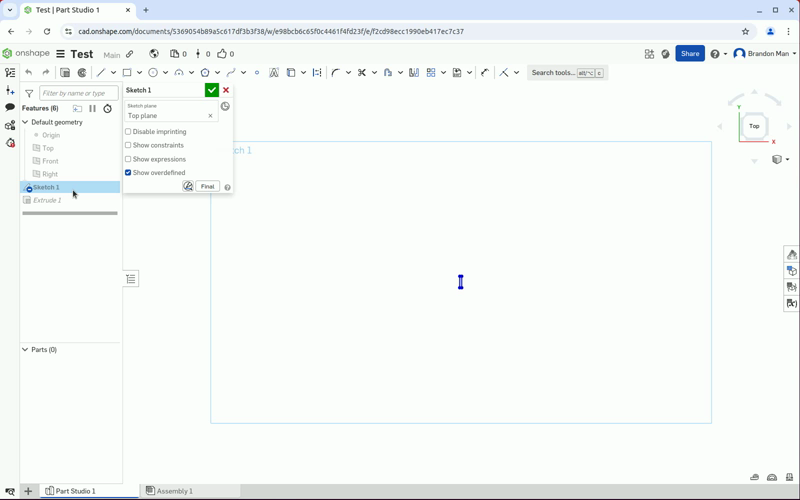
mouse_move(229, 92)
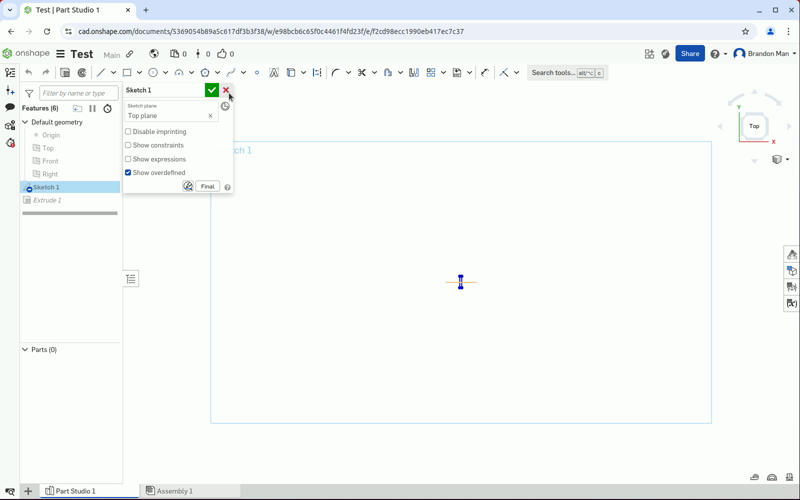
click(229, 92)
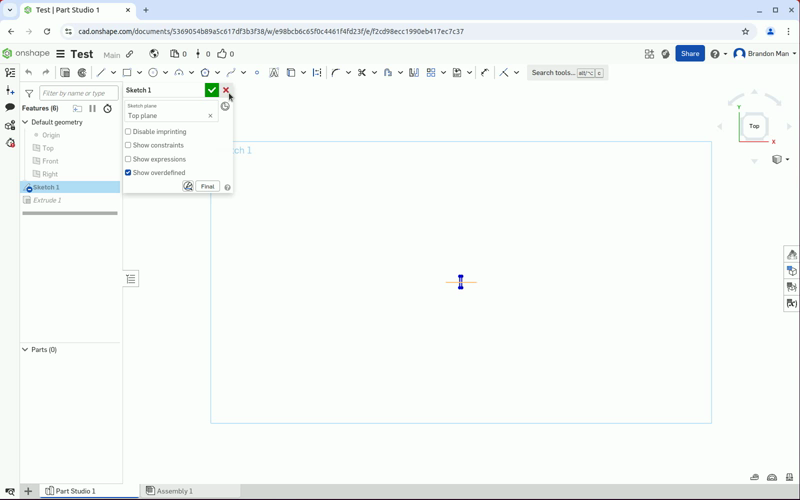
key(shift+s)
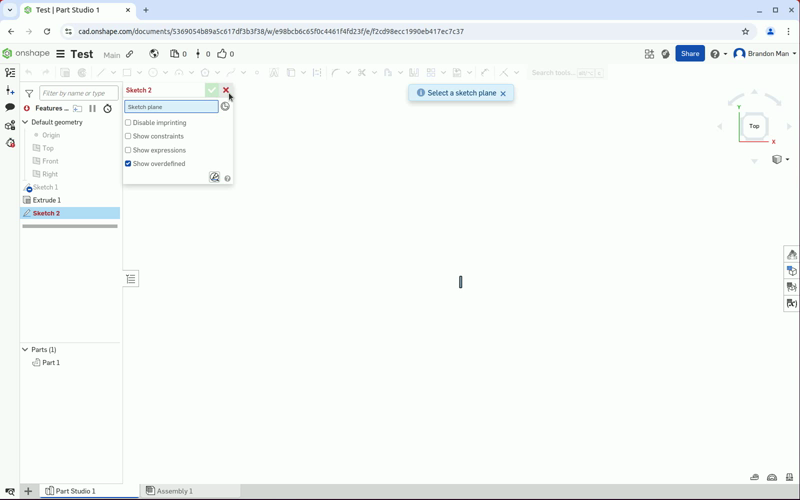
mouse_move(73, 150)
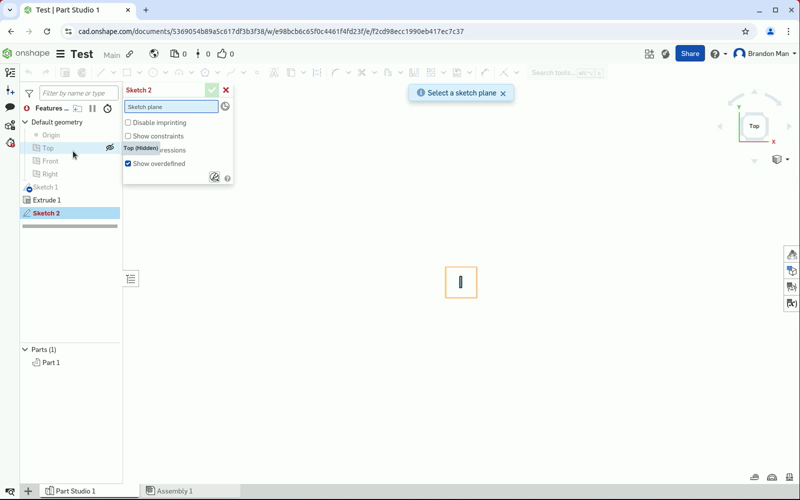
click(73, 150)
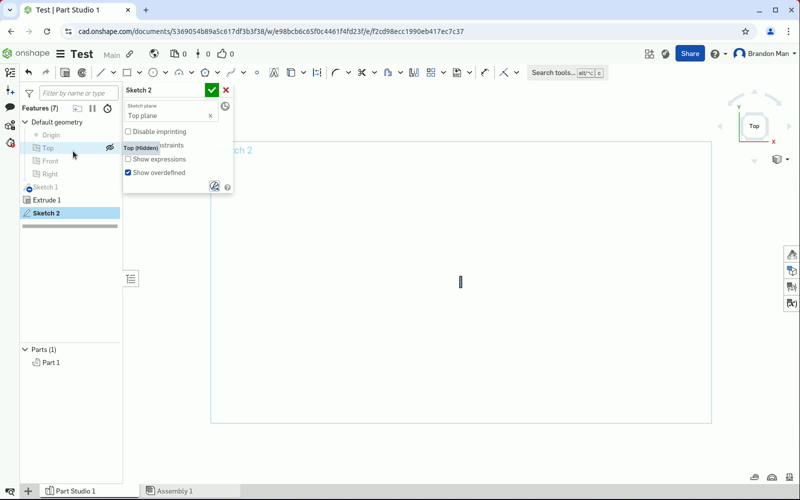
mouse_move(73, 352)
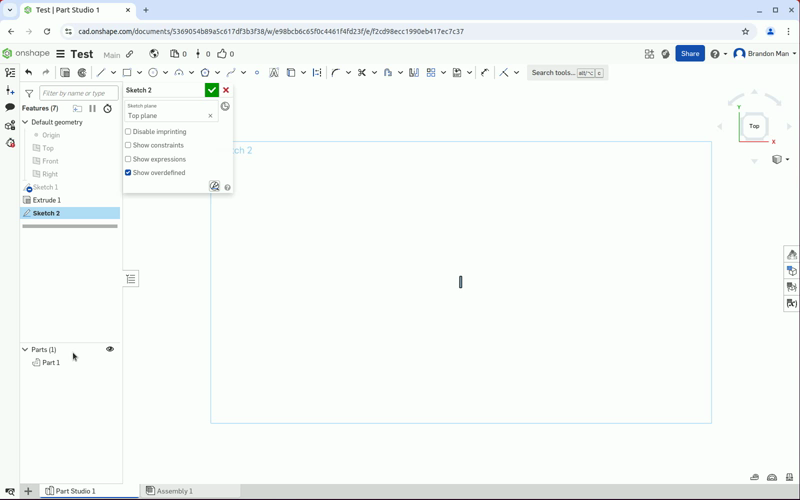
key(y)
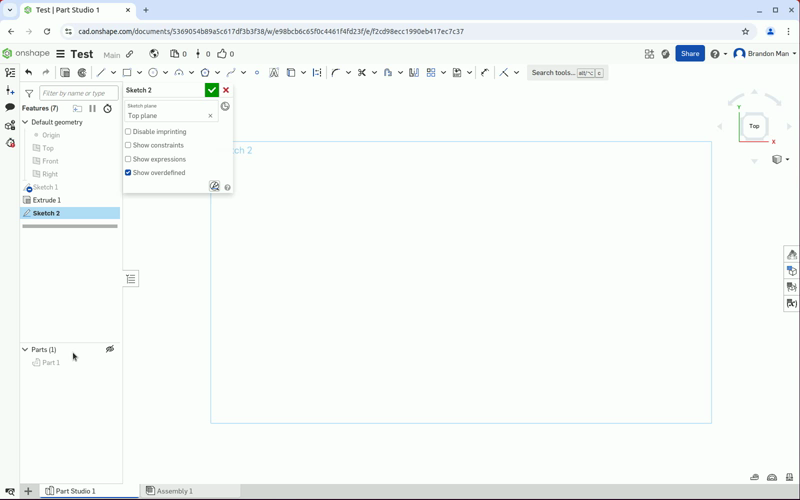
key(c)
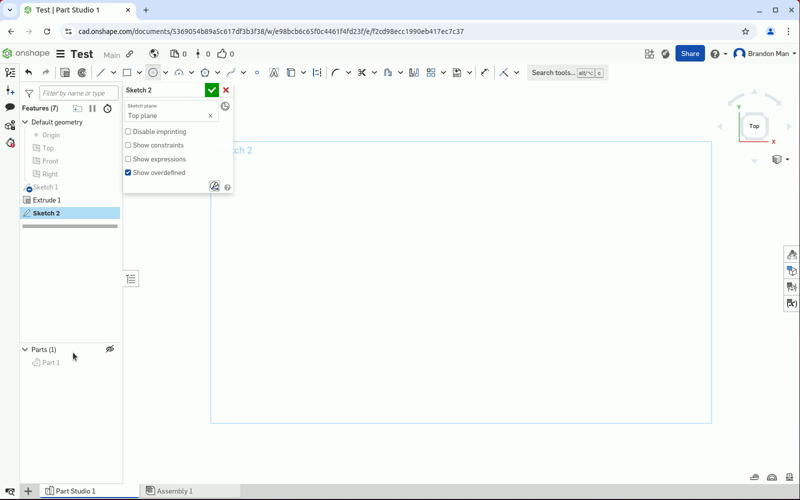
key_down(shift)
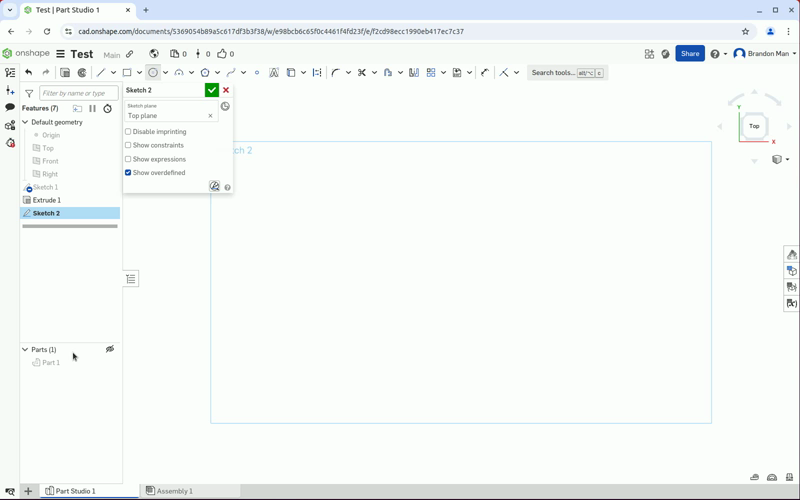
mouse_move(461, 282)
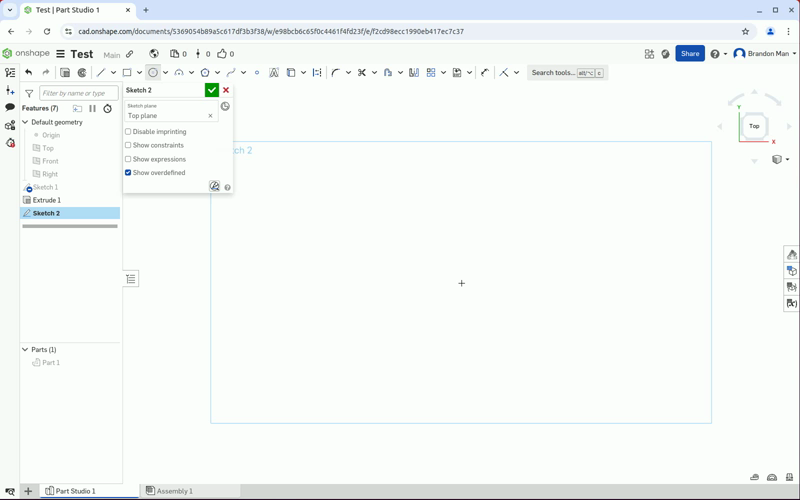
click(461, 282)
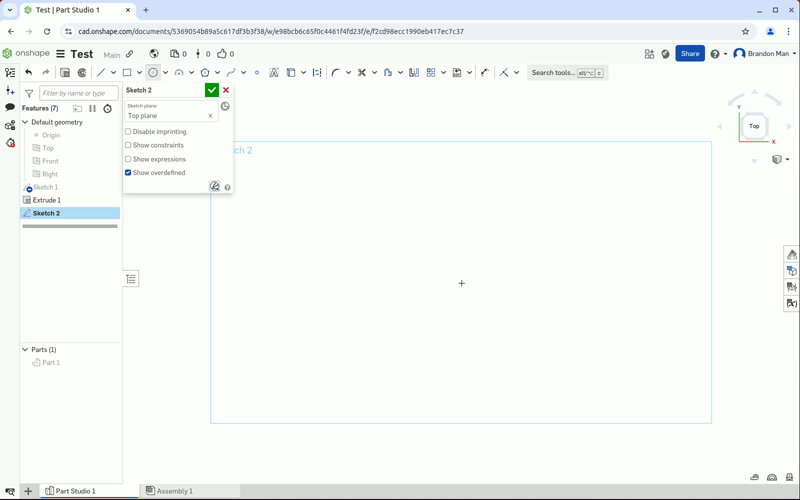
key_up(shift)
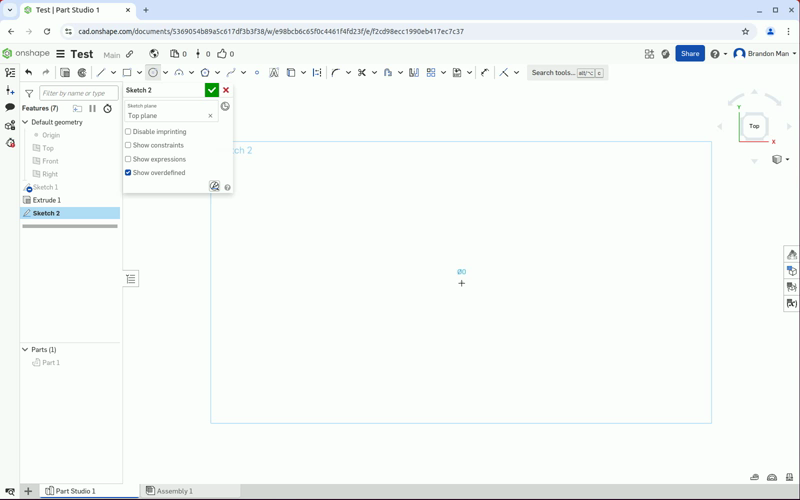
mouse_move(463, 282)
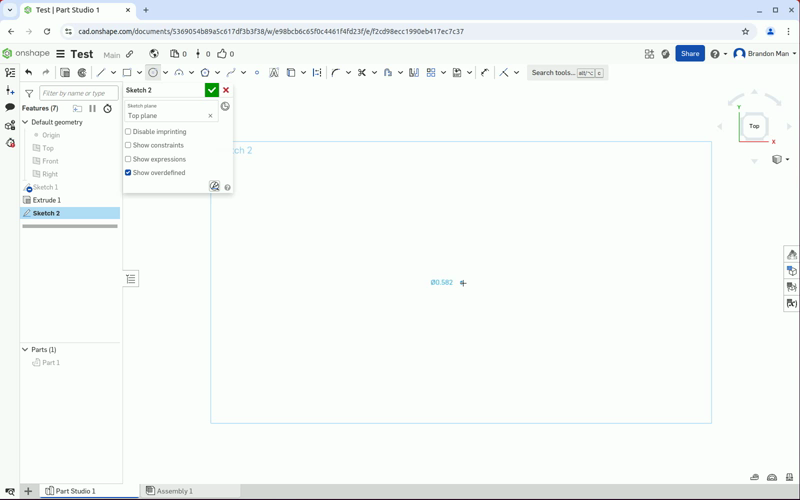
scroll(6)
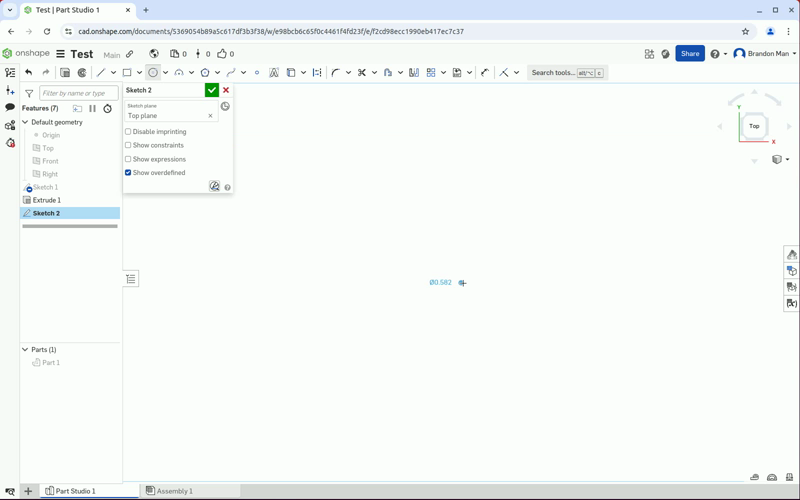
scroll(6)
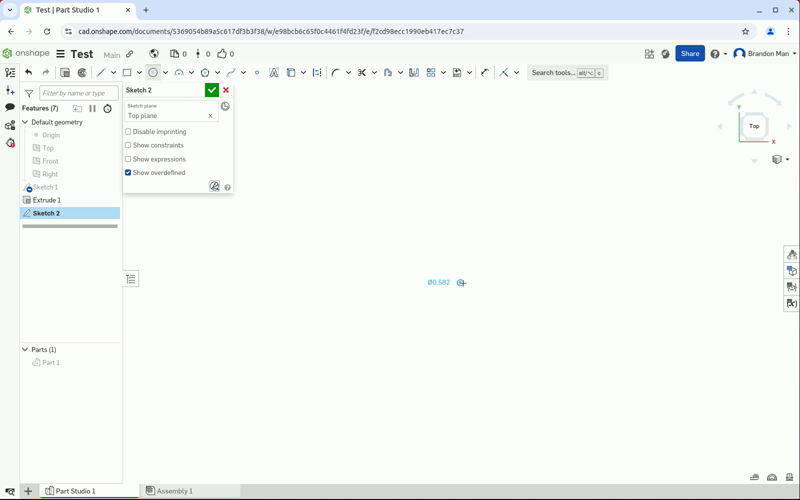
scroll(6)
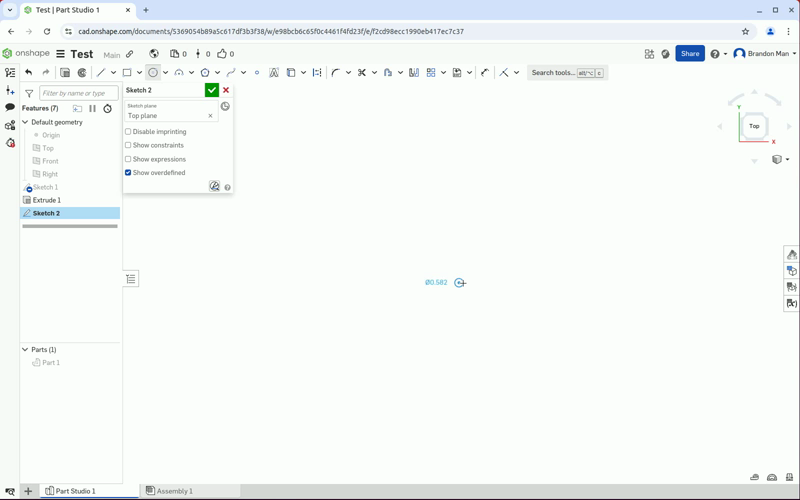
scroll(6)
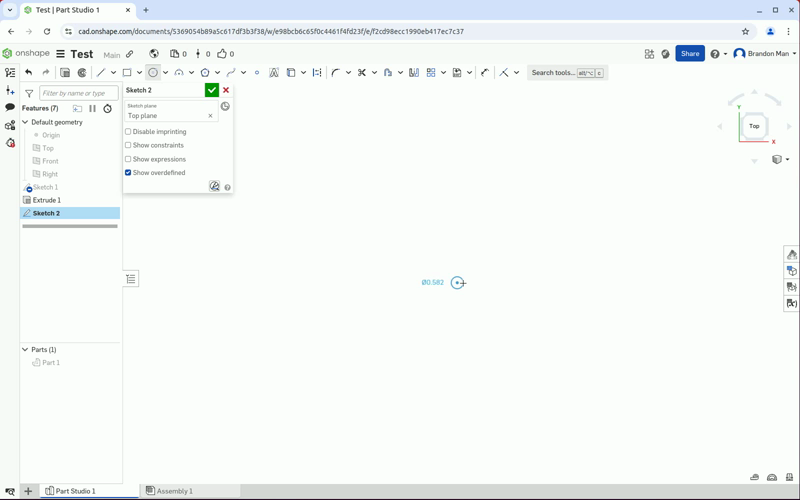
scroll(6)
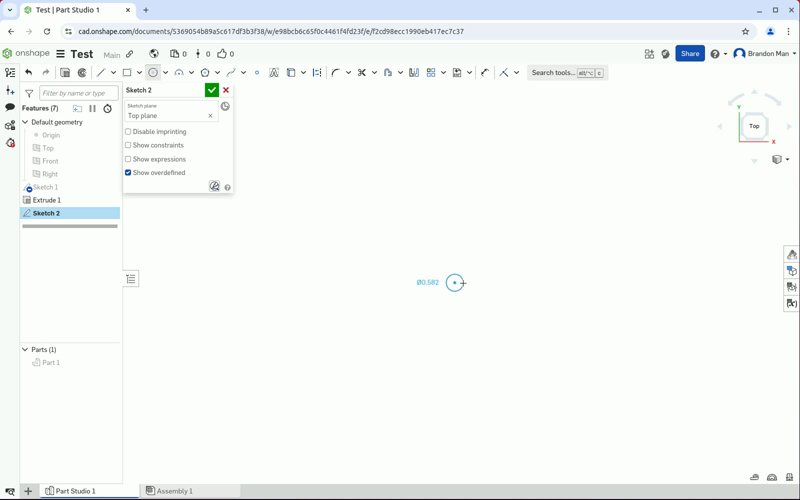
scroll(6)
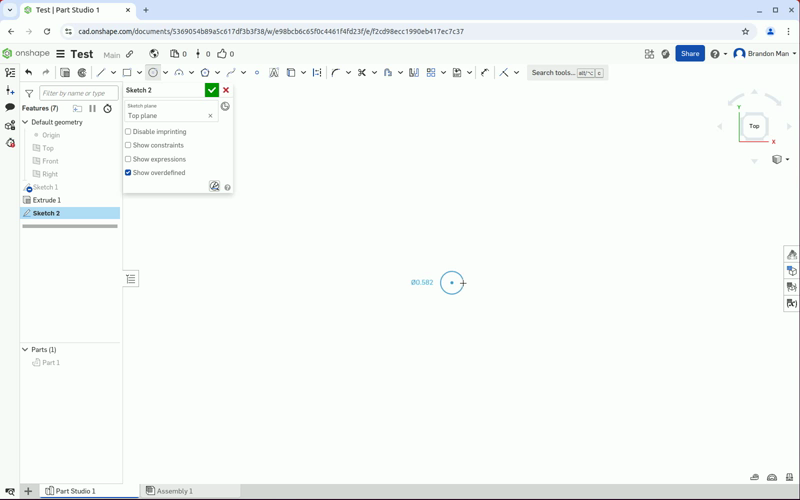
scroll(6)
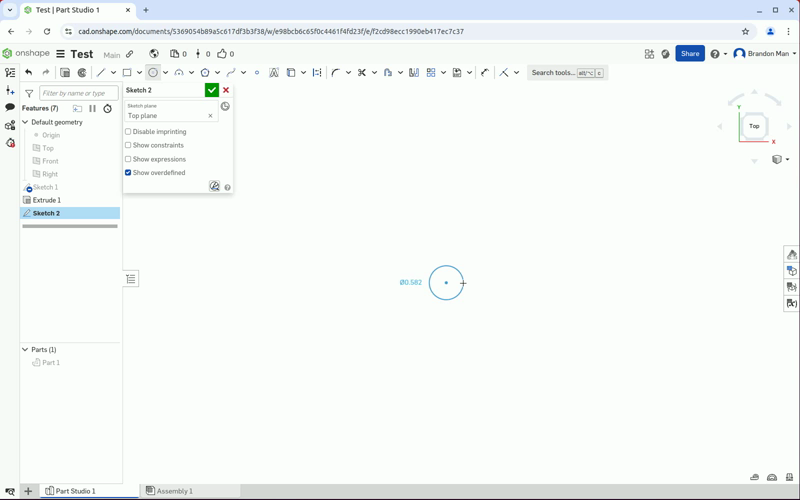
click(463, 282)
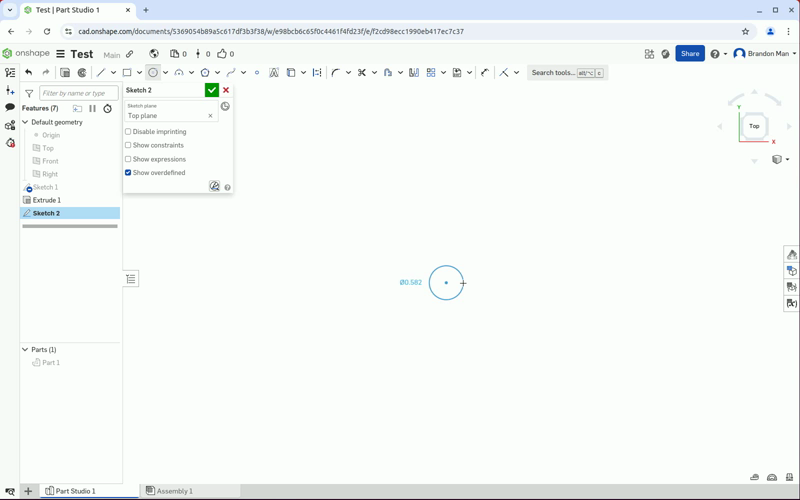
scroll(-6)
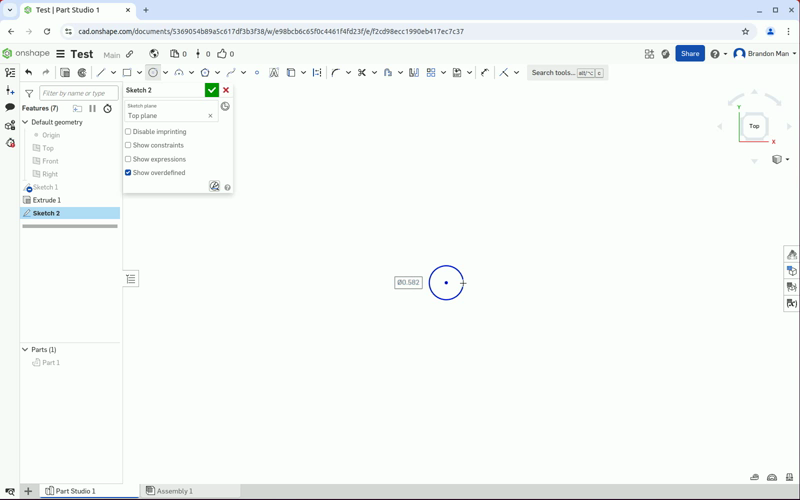
scroll(-6)
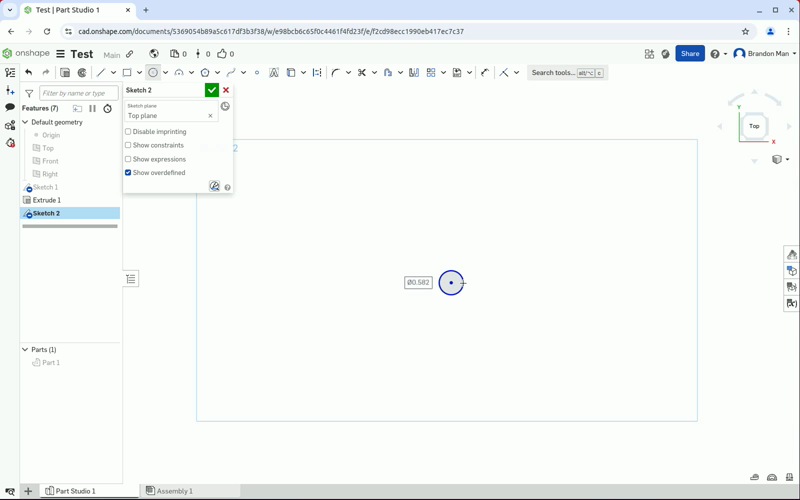
scroll(-6)
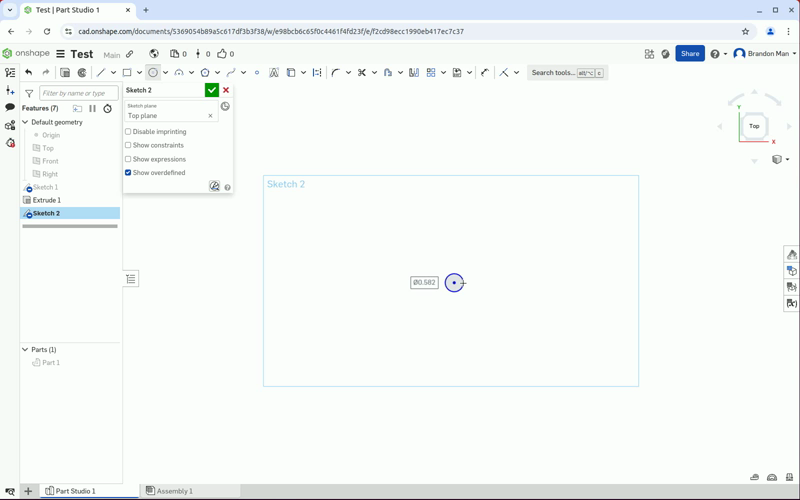
scroll(-6)
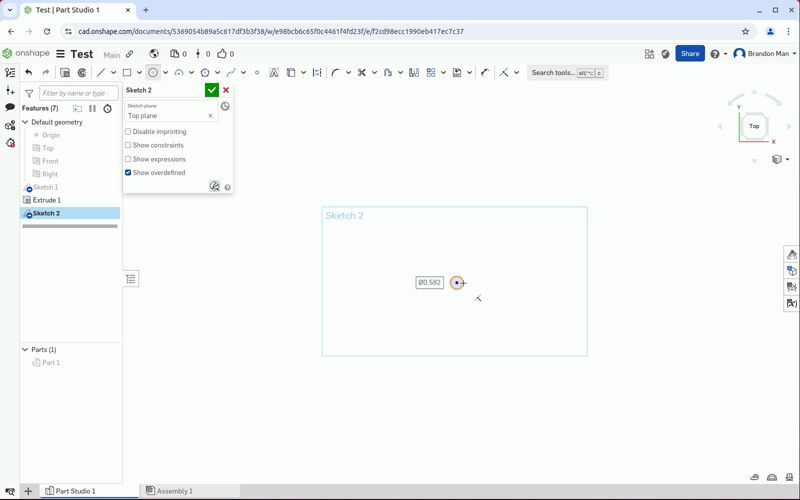
scroll(-6)
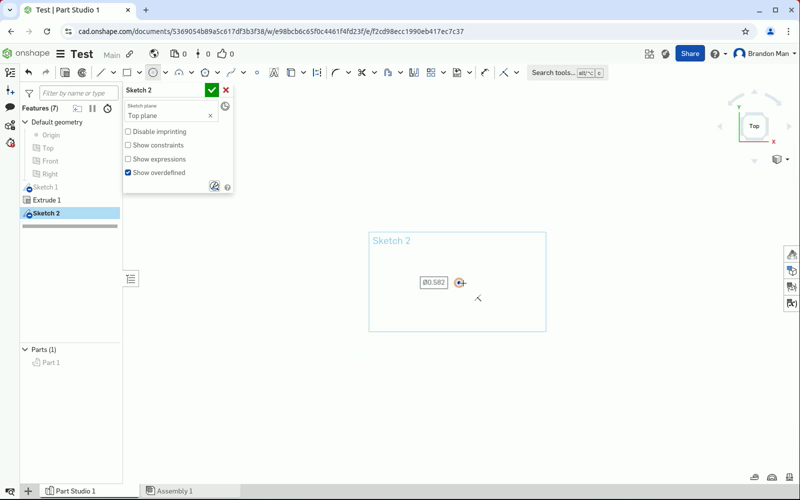
scroll(-6)
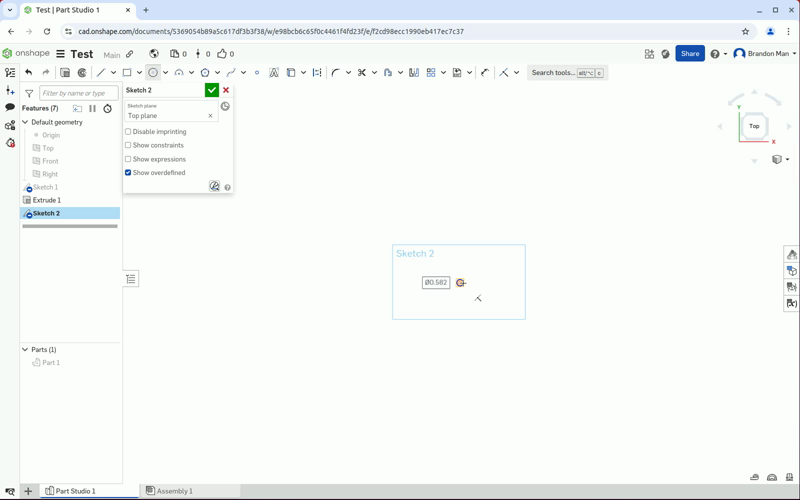
scroll(-6)
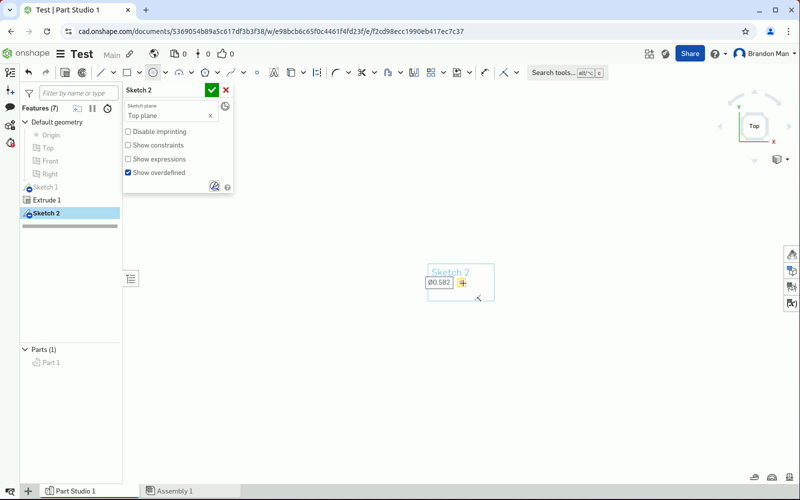
key(esc)
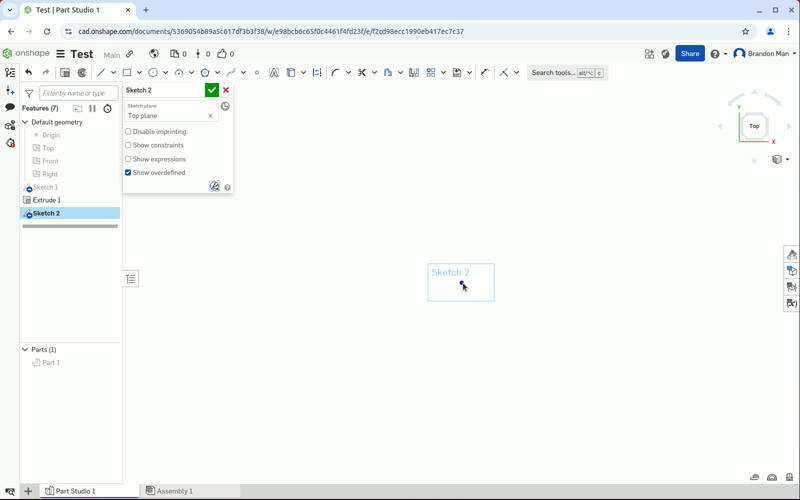
mouse_move(462, 283)
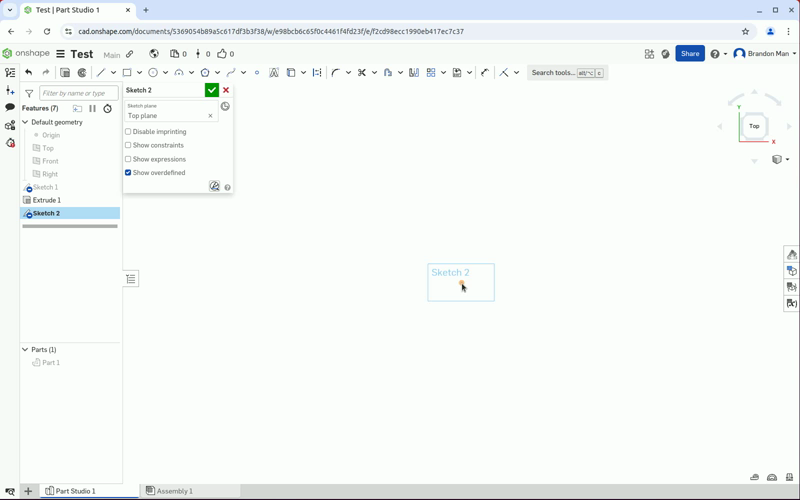
scroll(6)
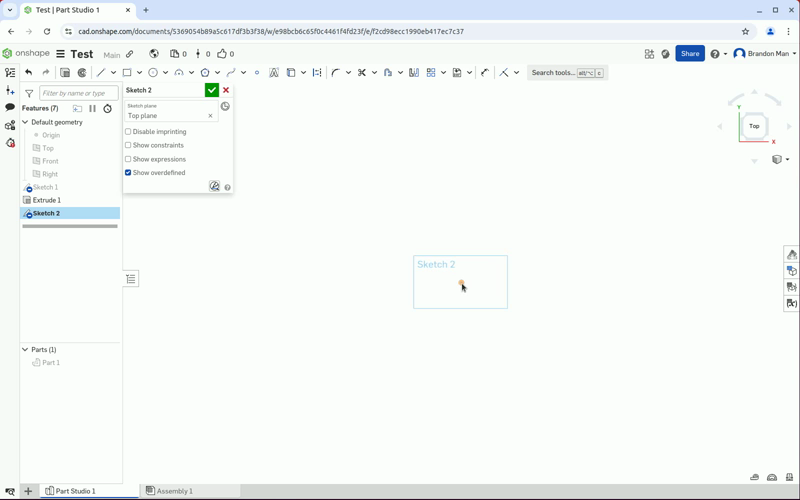
scroll(6)
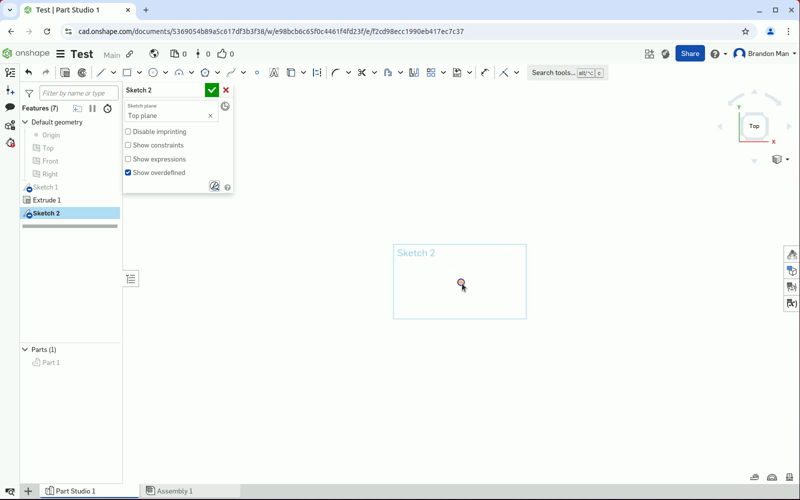
scroll(6)
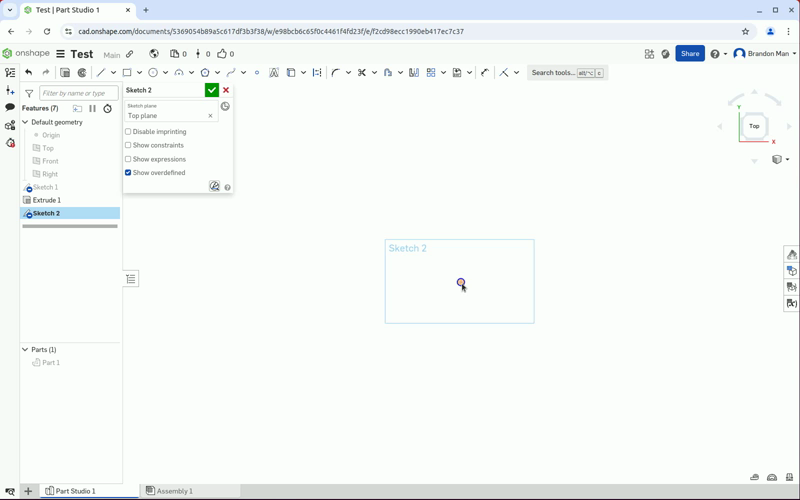
scroll(6)
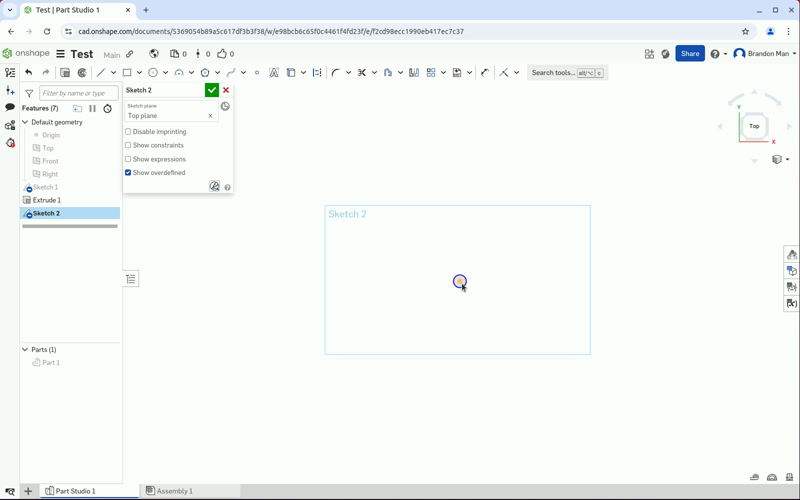
scroll(6)
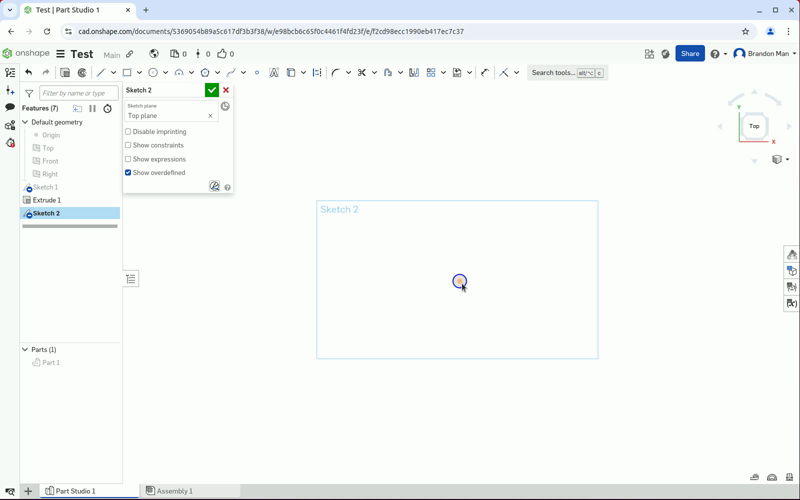
scroll(6)
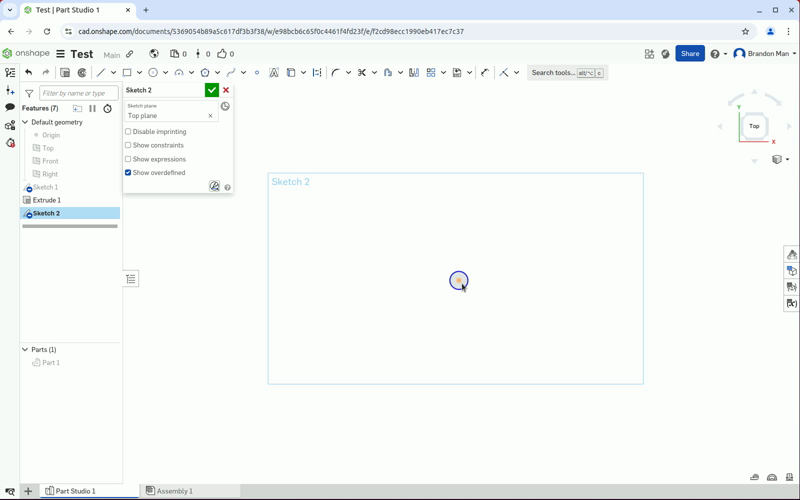
scroll(6)
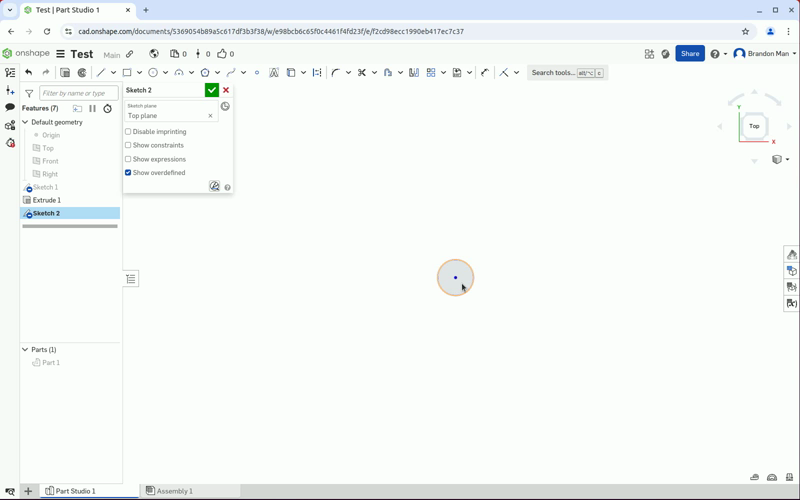
click(462, 283)
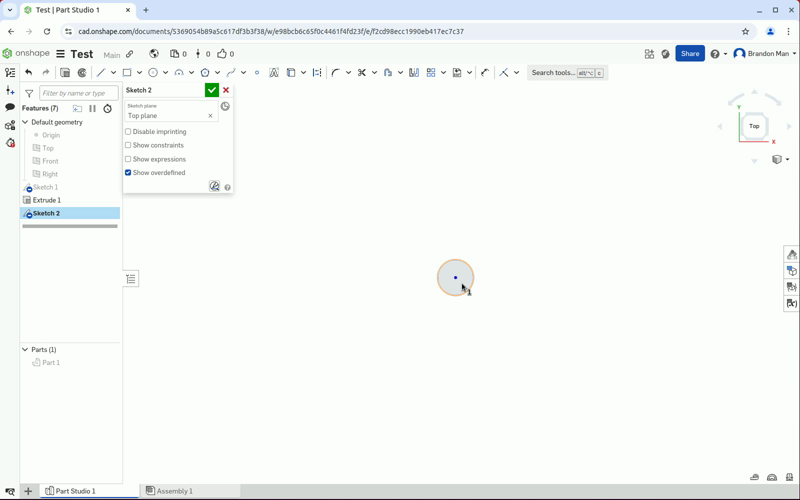
scroll(-6)
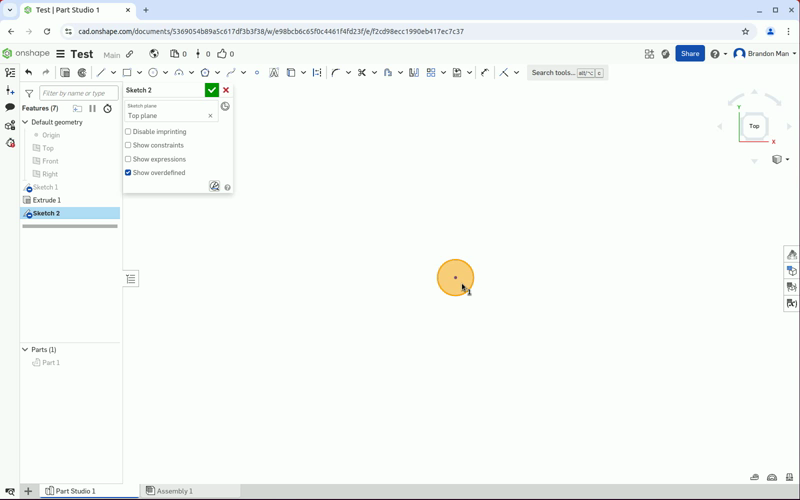
scroll(-6)
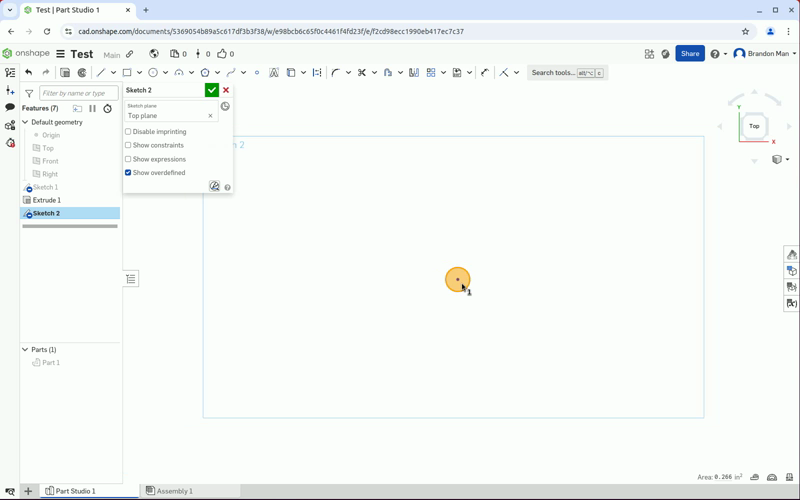
scroll(-6)
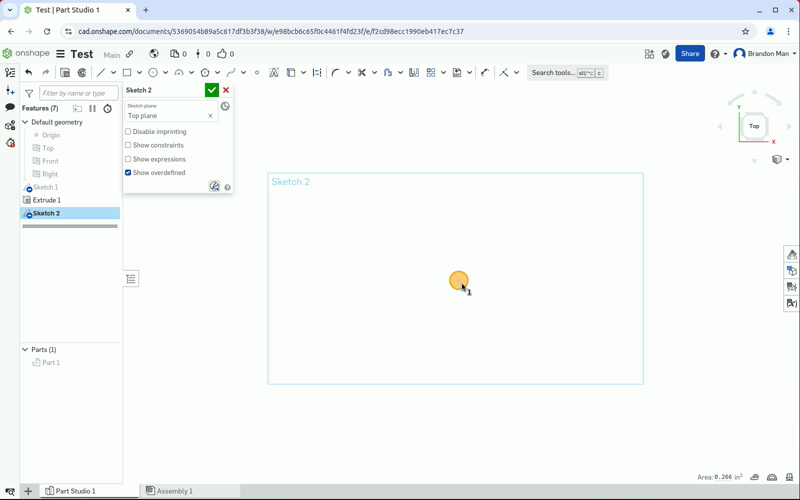
scroll(-6)
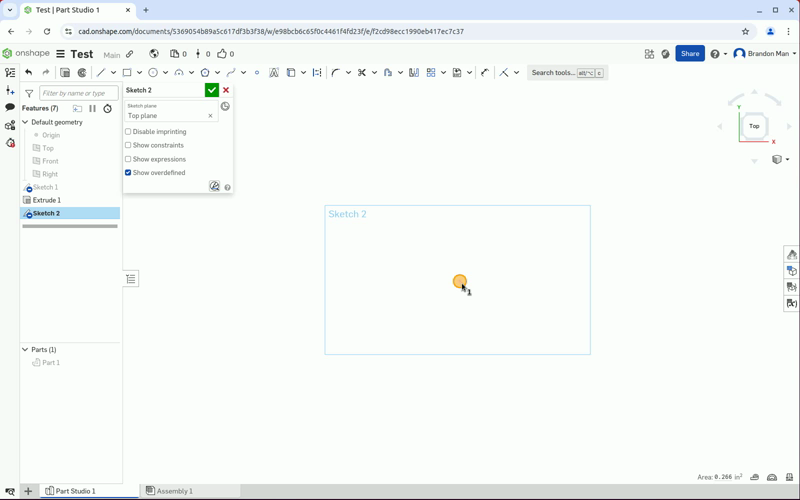
scroll(-6)
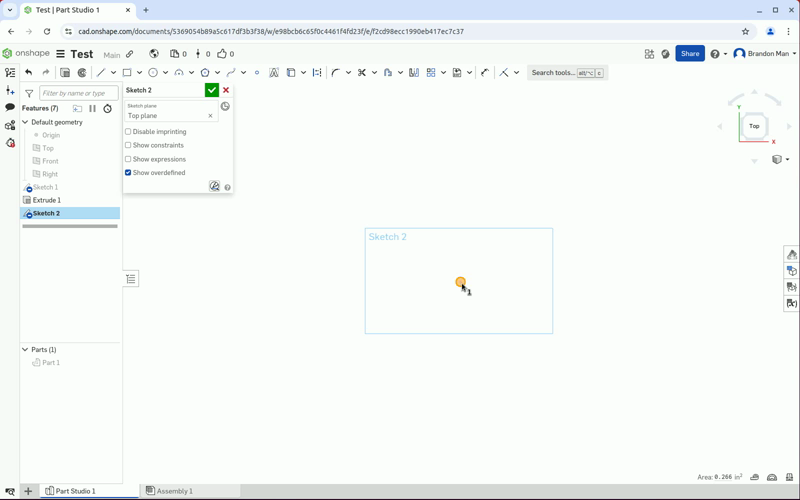
scroll(-6)
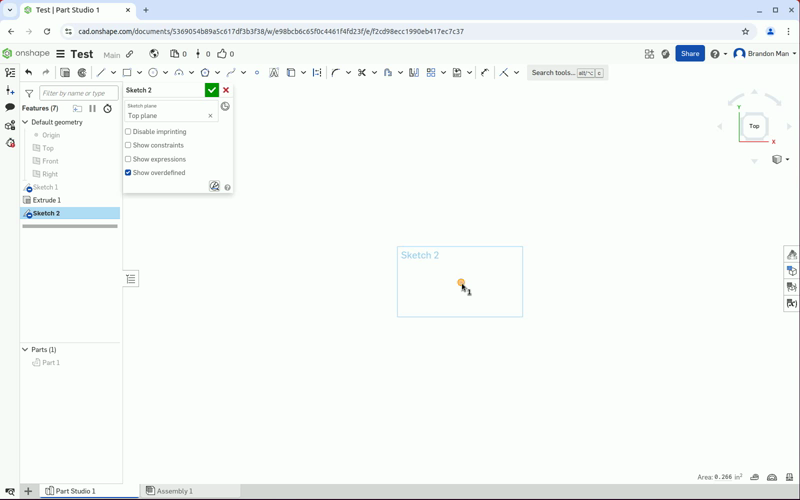
scroll(-6)
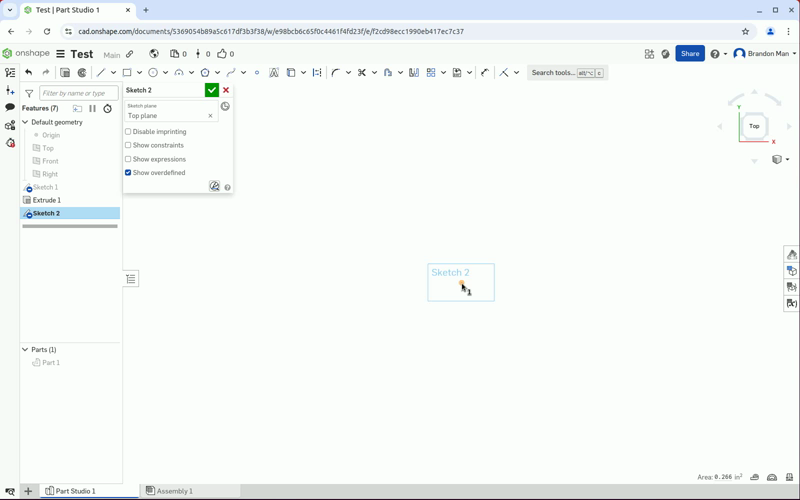
mouse_move(73, 352)
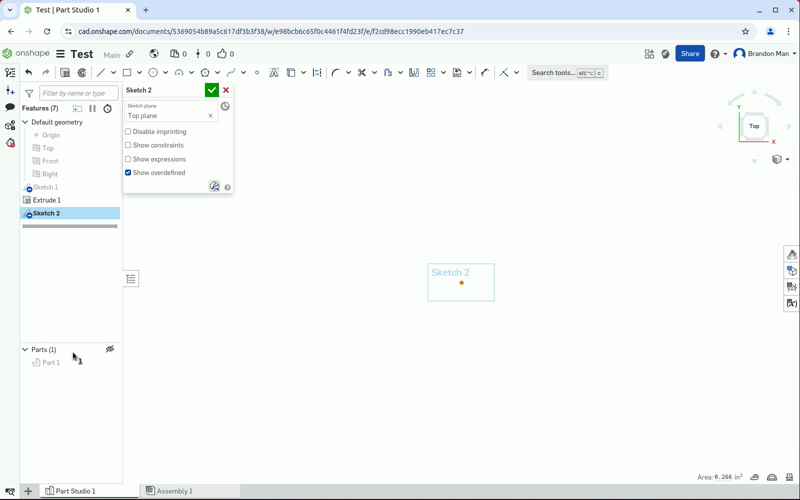
key(shift+y)
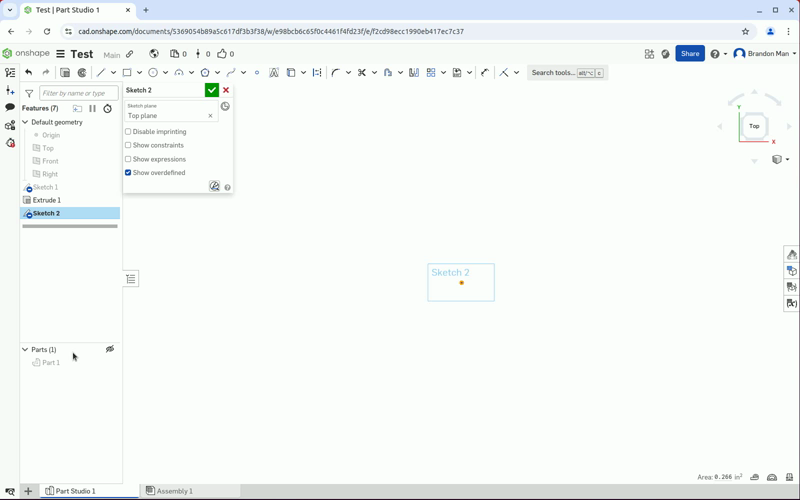
key(shift+e)
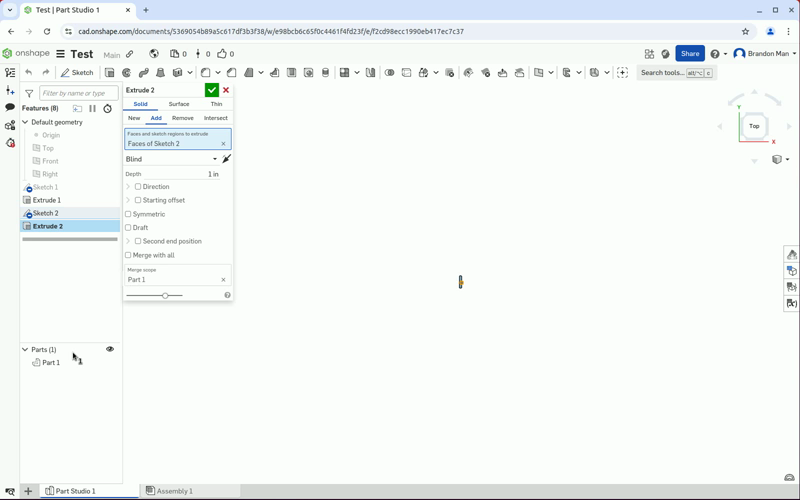
mouse_move(143, 106)
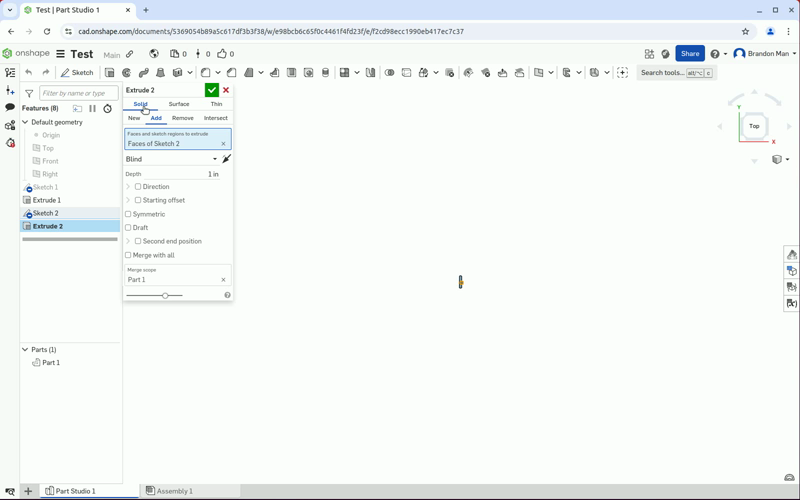
click(143, 106)
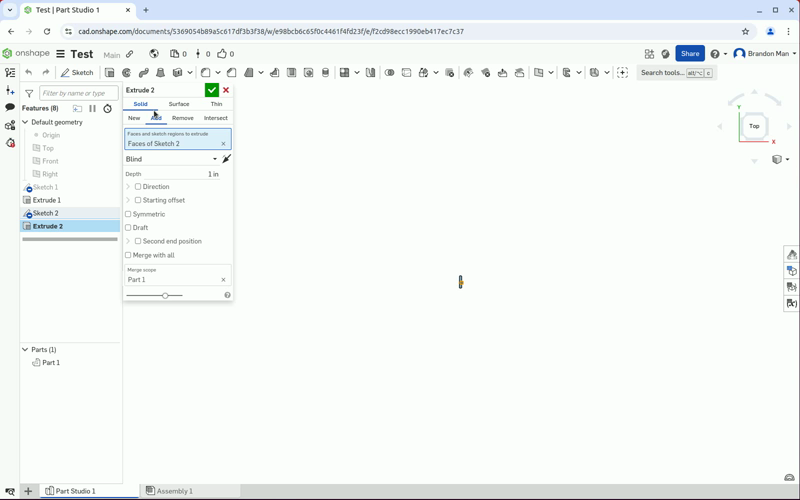
mouse_move(186, 120)
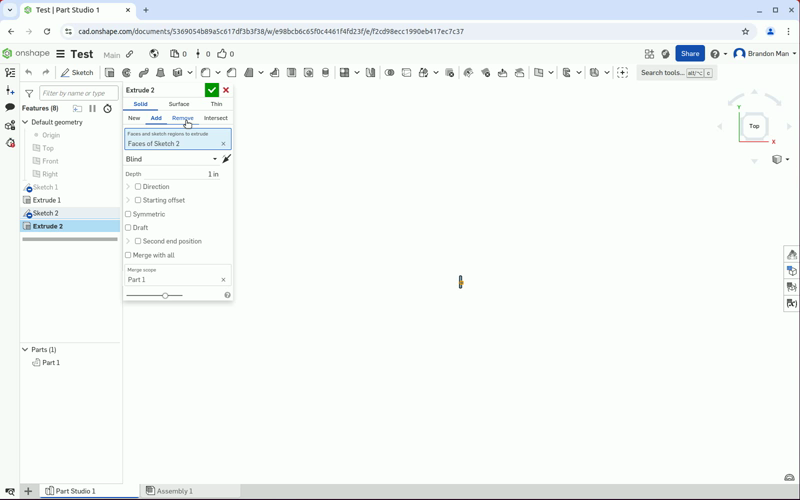
click(186, 120)
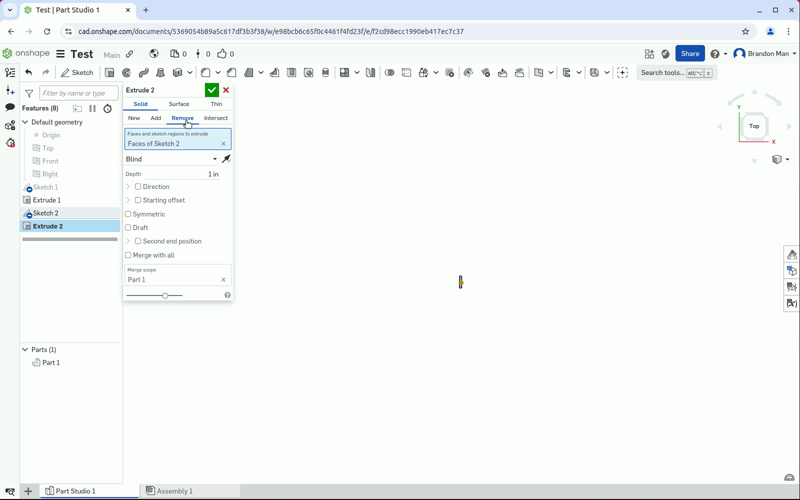
key(tab, 4)
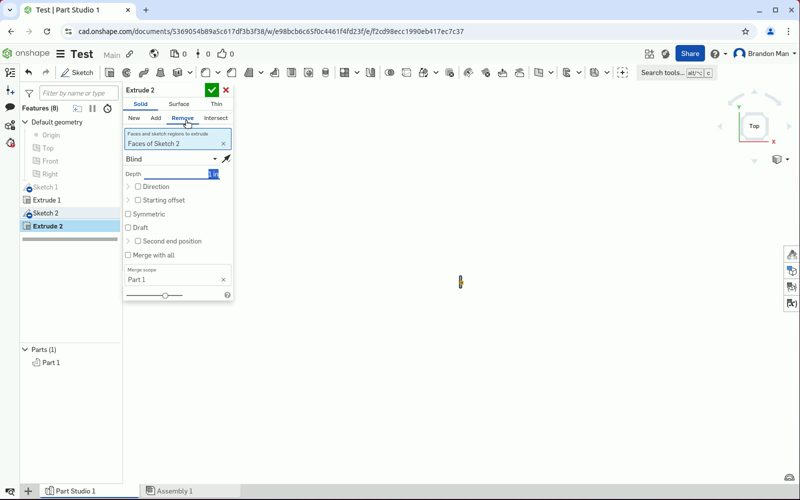
text(0.241)
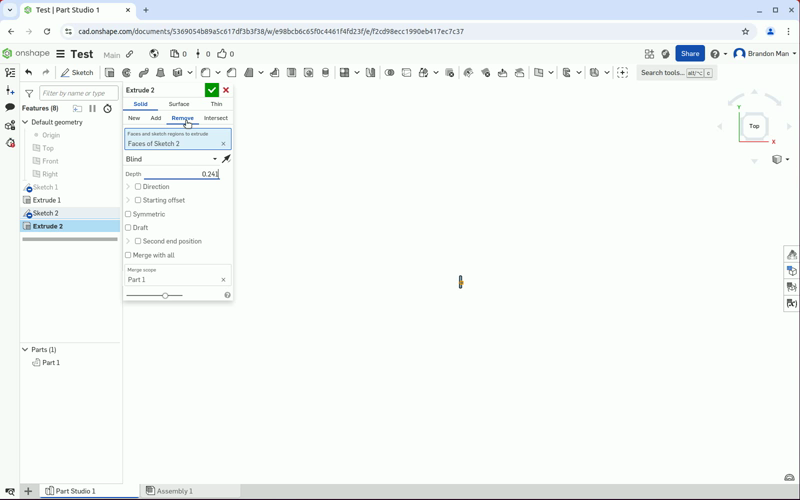
key(tab, 6)
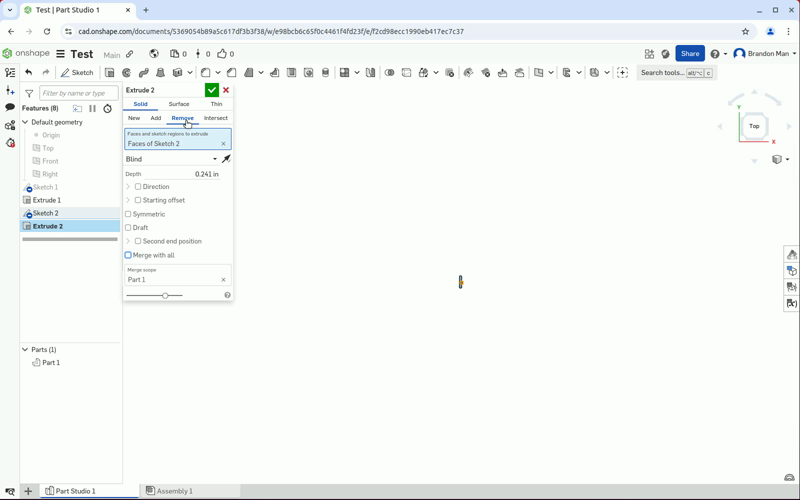
key(space)
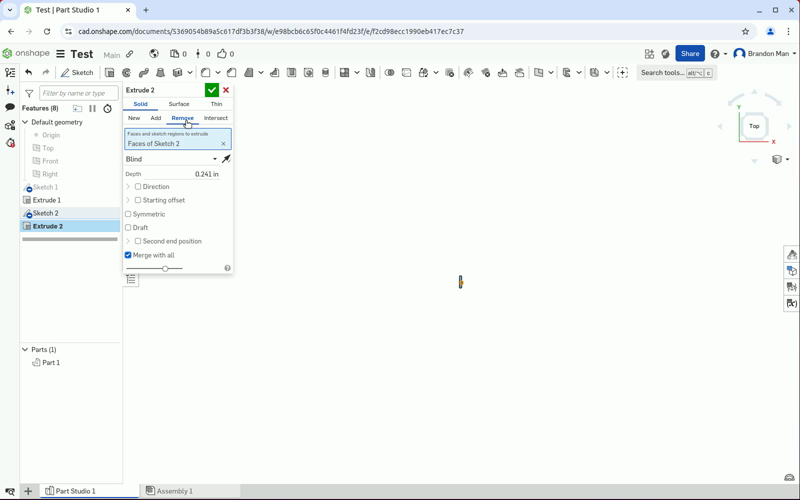
key(enter)
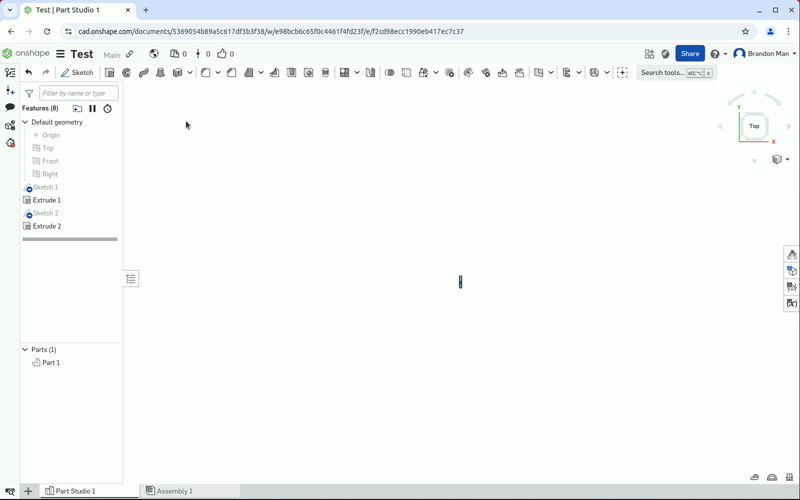
key(shift+h)
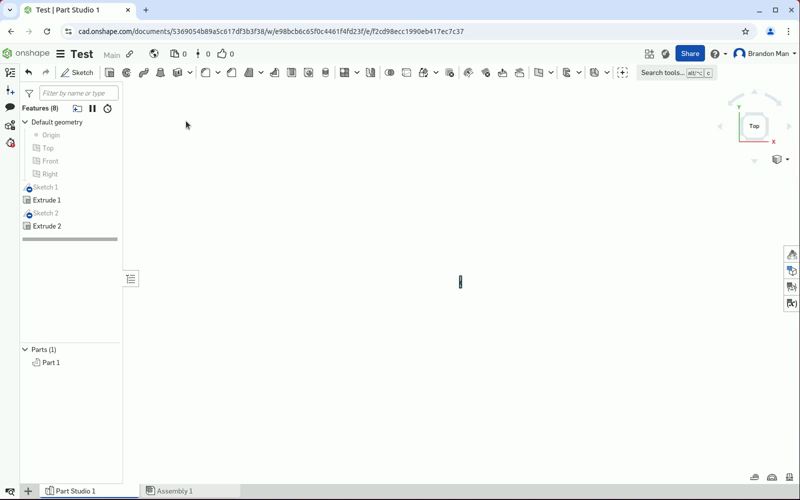
key(shift+h)
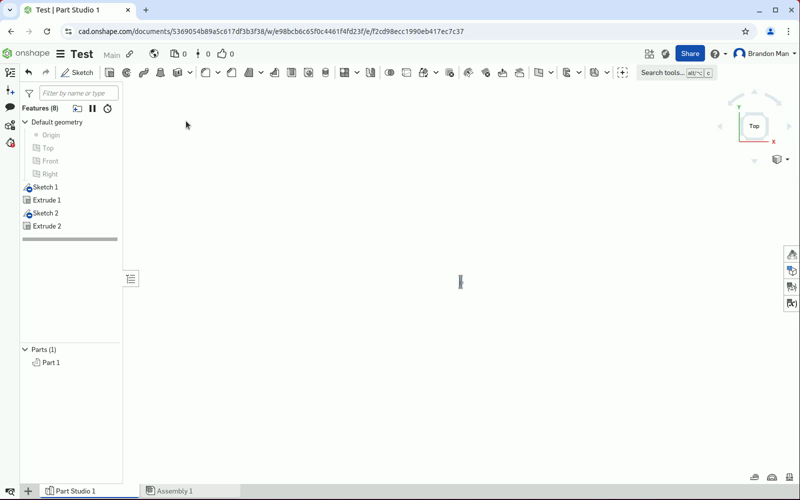
key(shift+7)
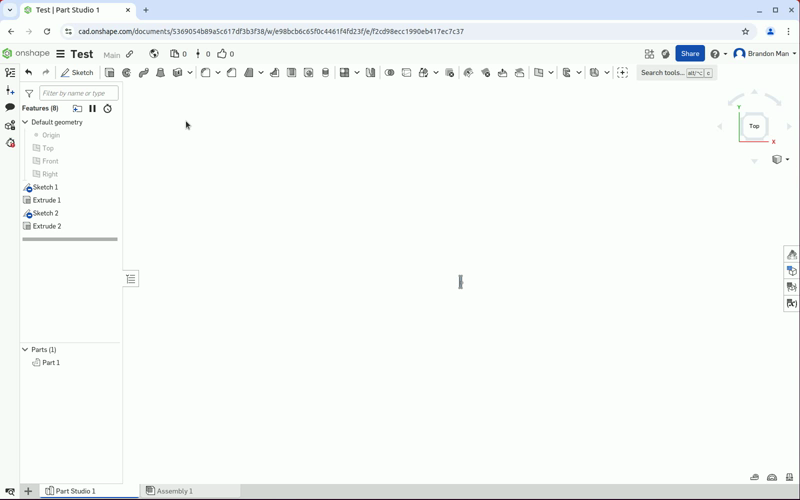
key(up, 3)
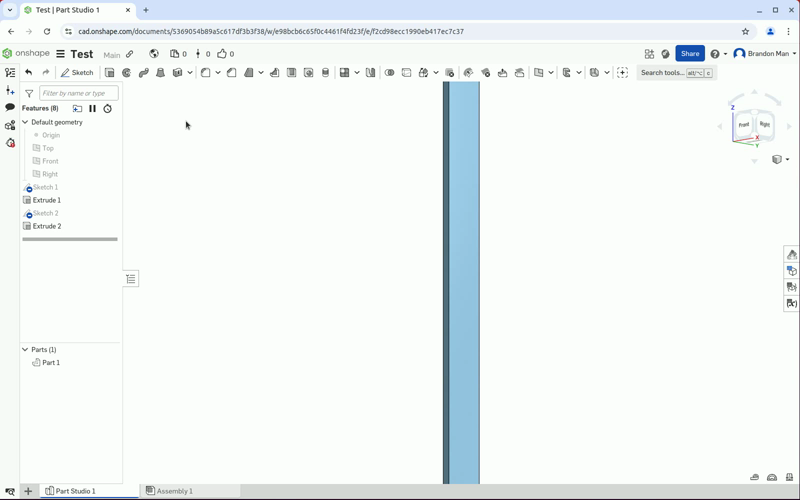
key(left, 3)
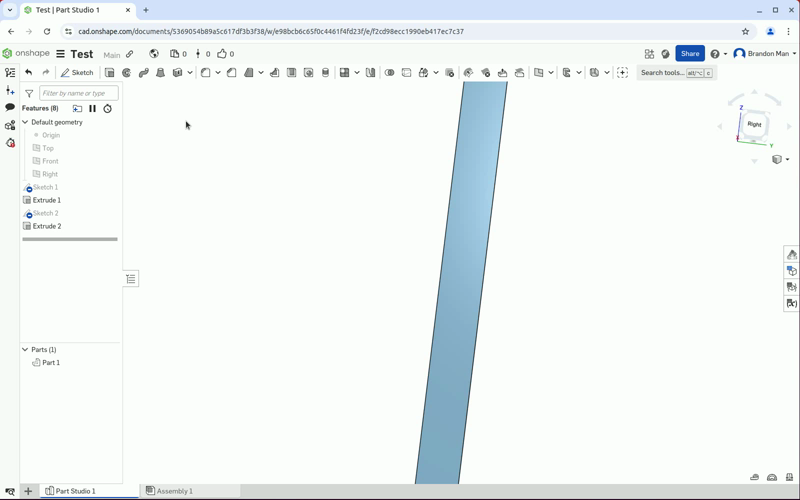
key(right, 3)
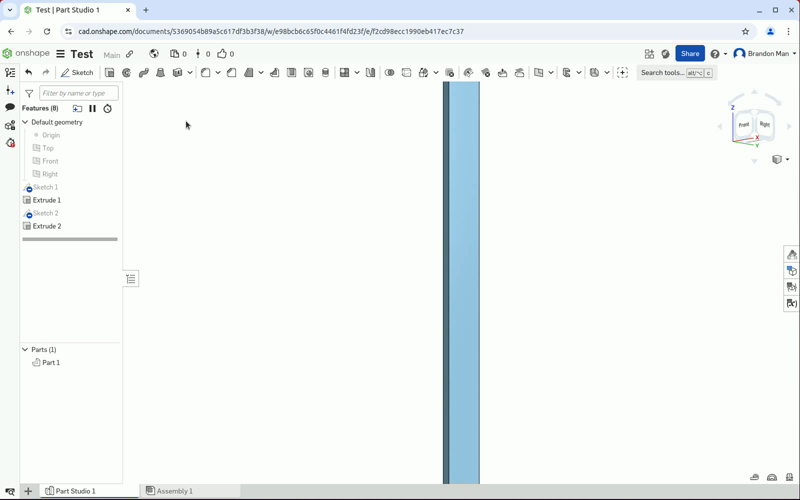
key(down, 3)
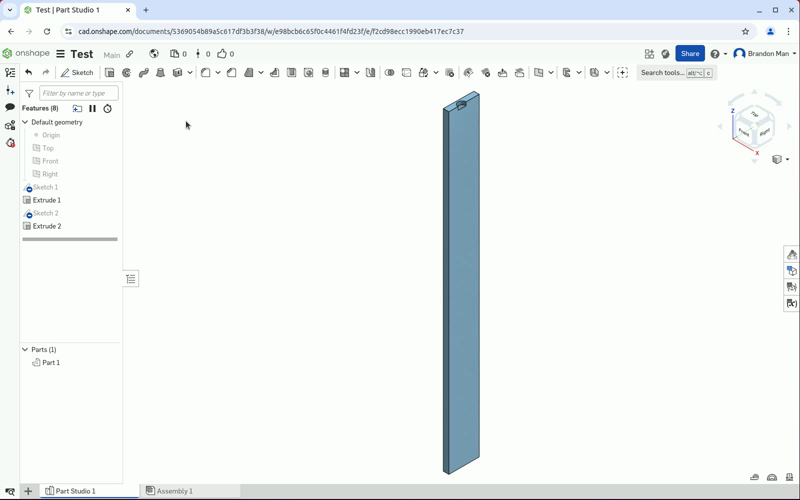
mouse_move(73, 189)
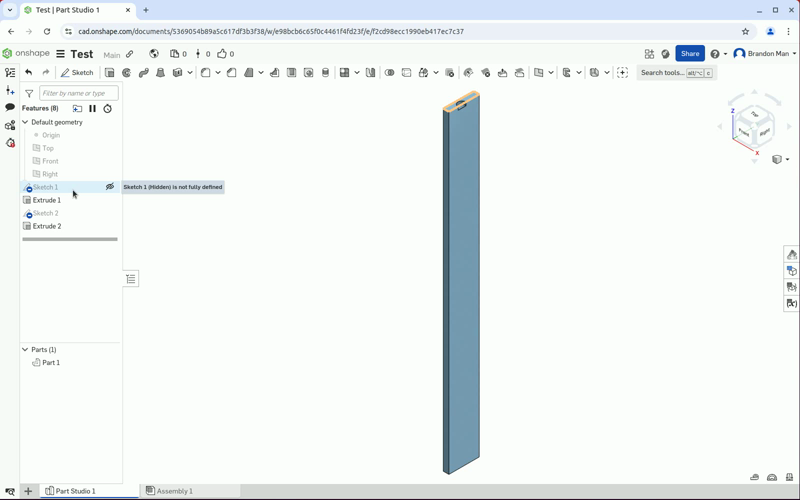
click(73, 189)